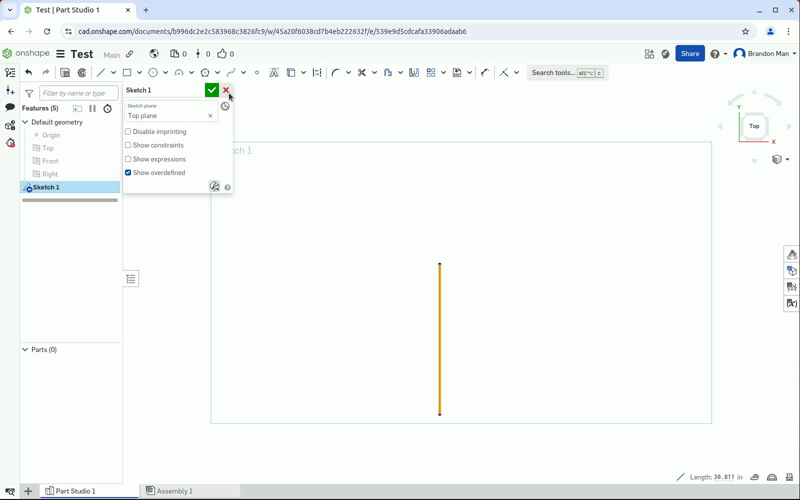
key(shift+h)
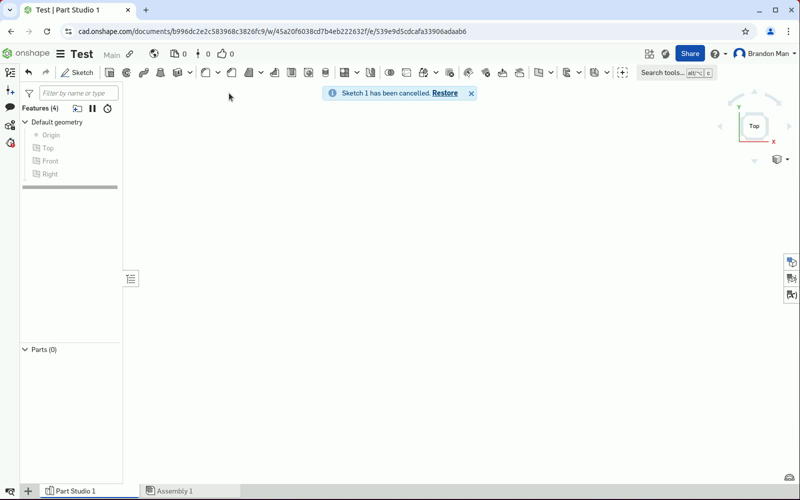
mouse_move(73, 352)
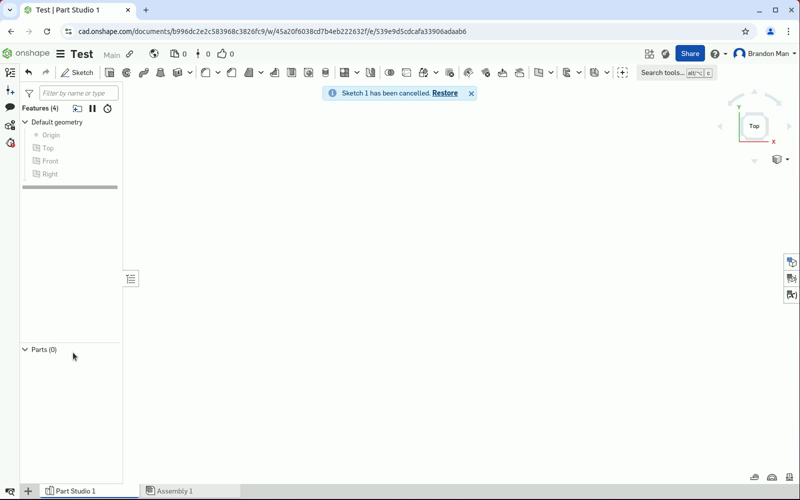
key(y)
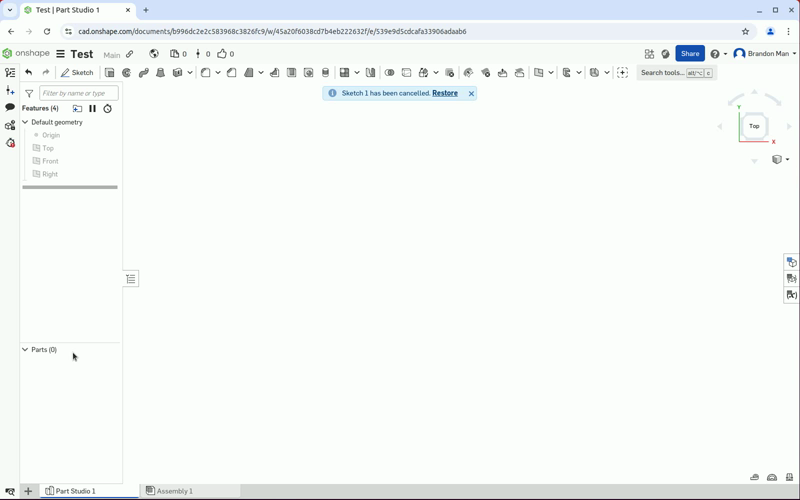
key(shift+p)
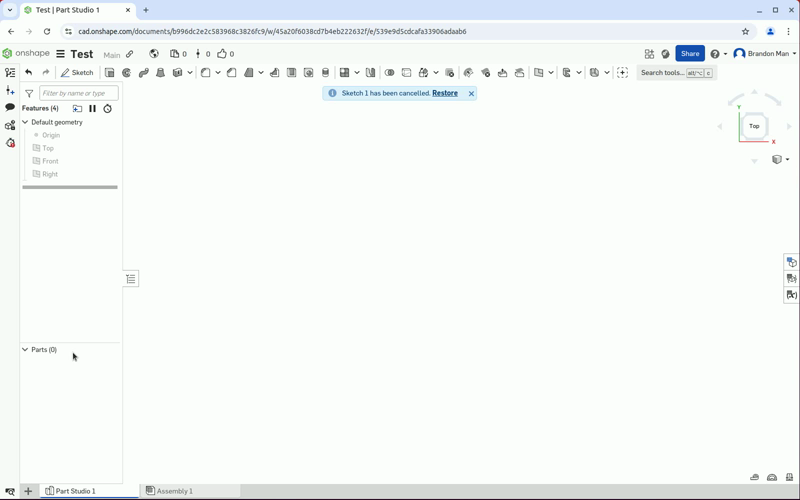
key(space)
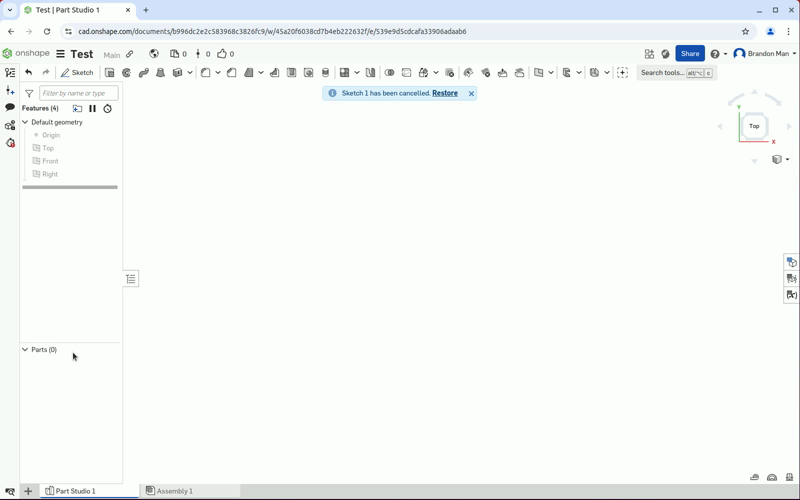
key_down(shift)
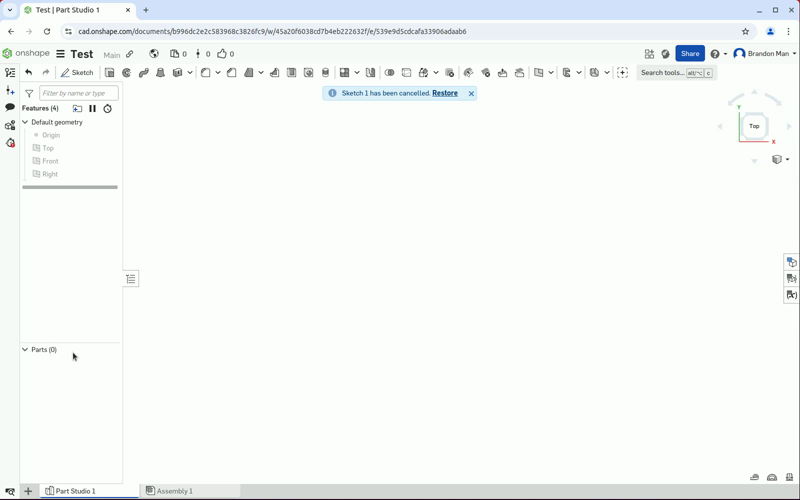
key(up)
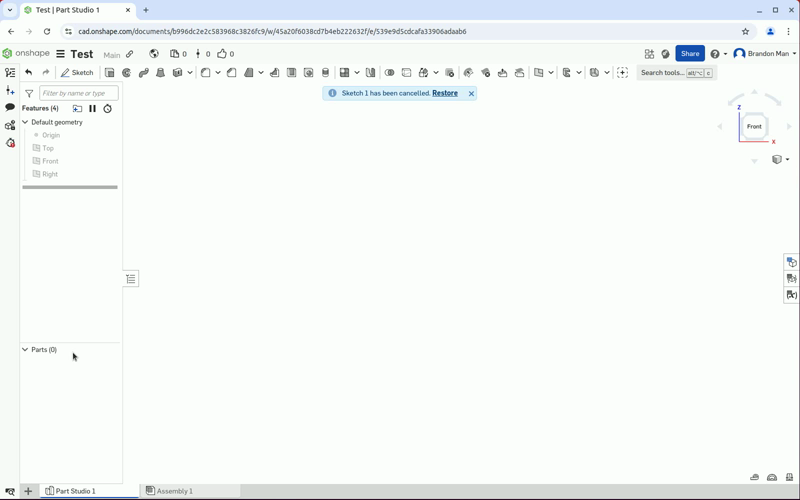
key_up(shift)
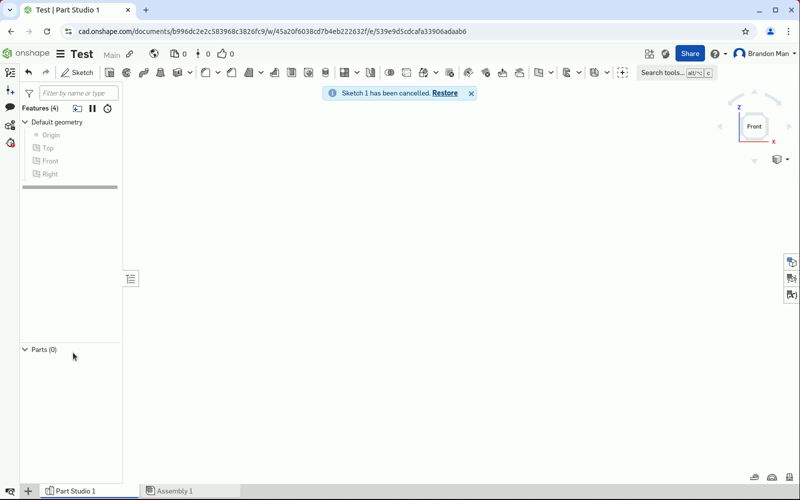
mouse_move(73, 352)
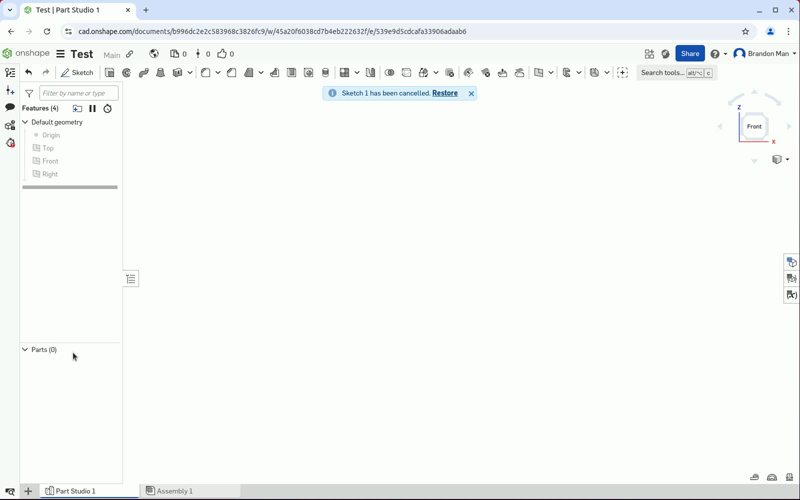
key(shift+y)
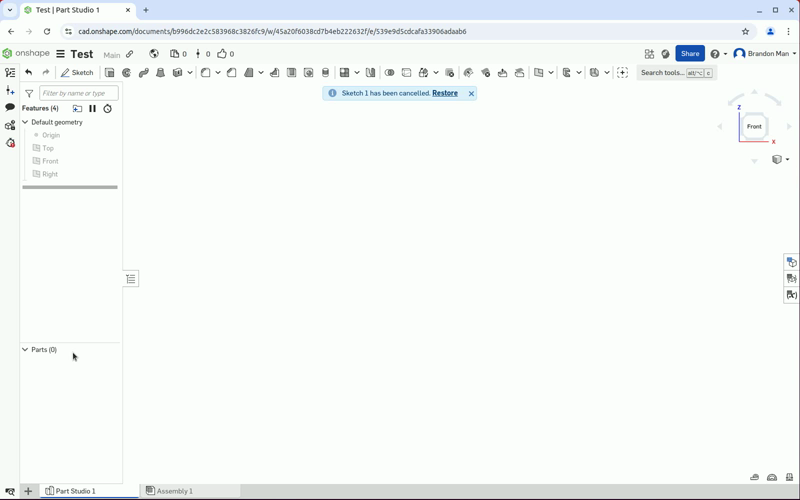
key(shift+s)
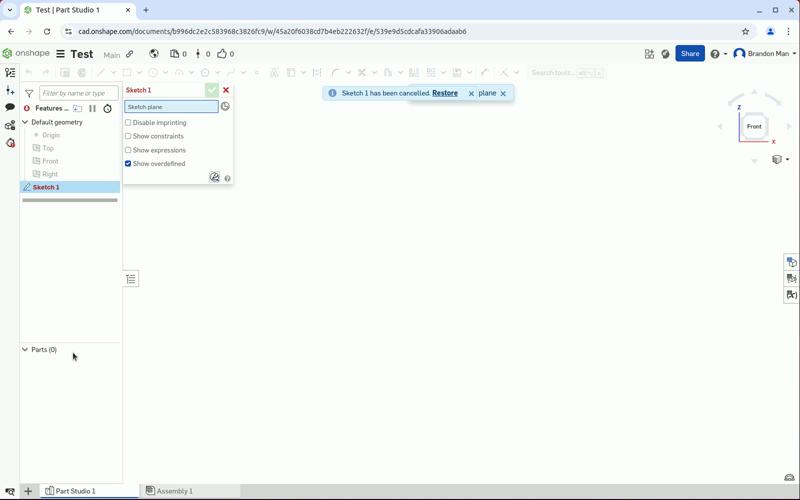
mouse_move(73, 163)
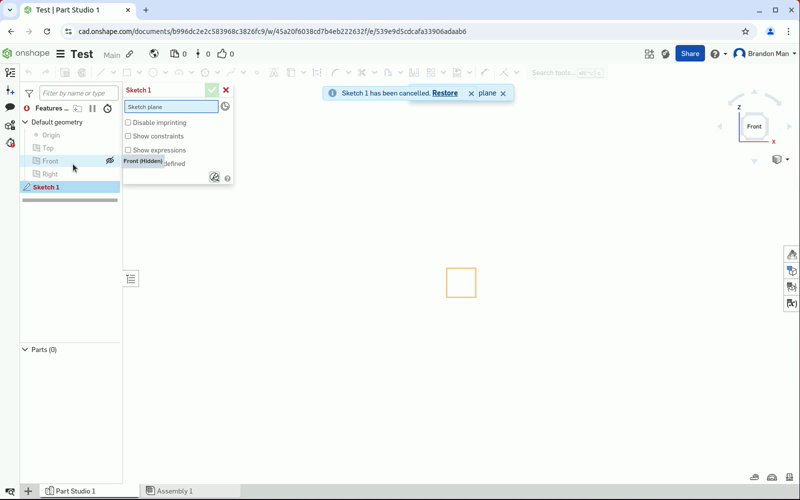
click(73, 163)
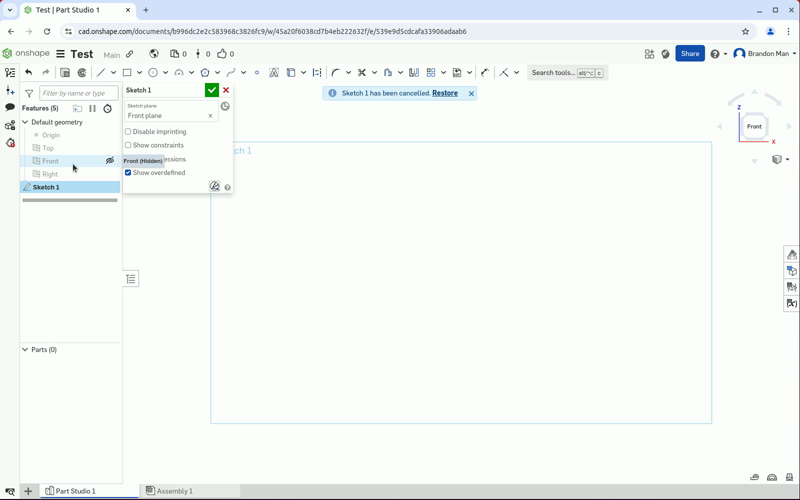
mouse_move(73, 352)
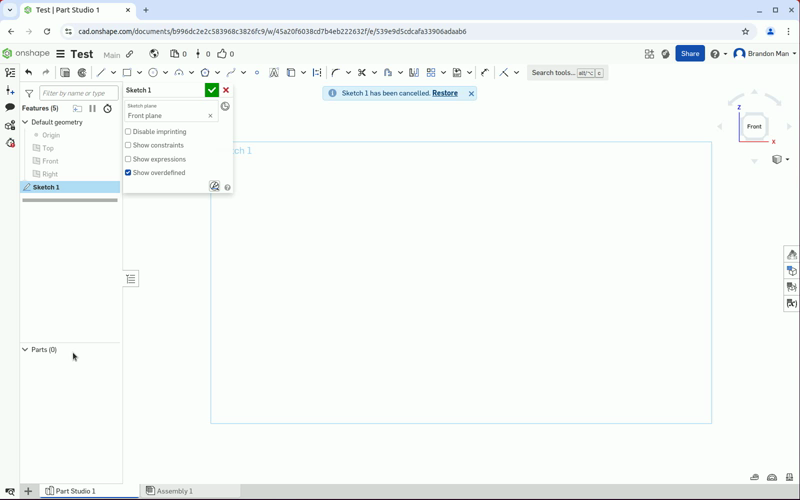
key(y)
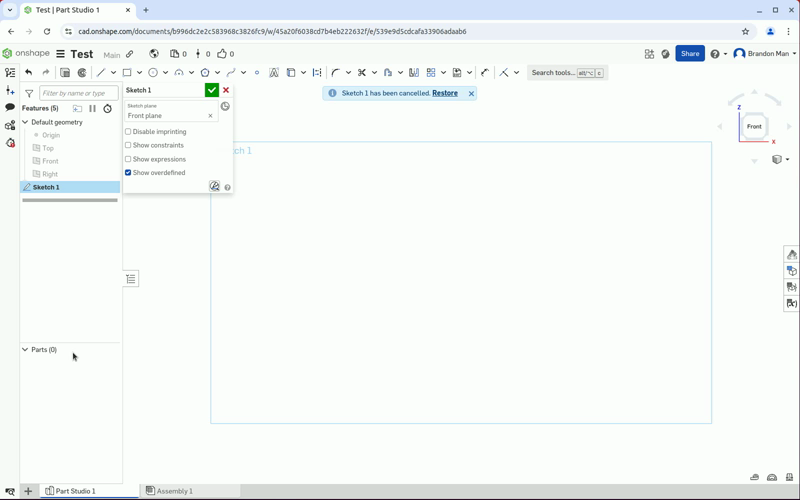
key(c)
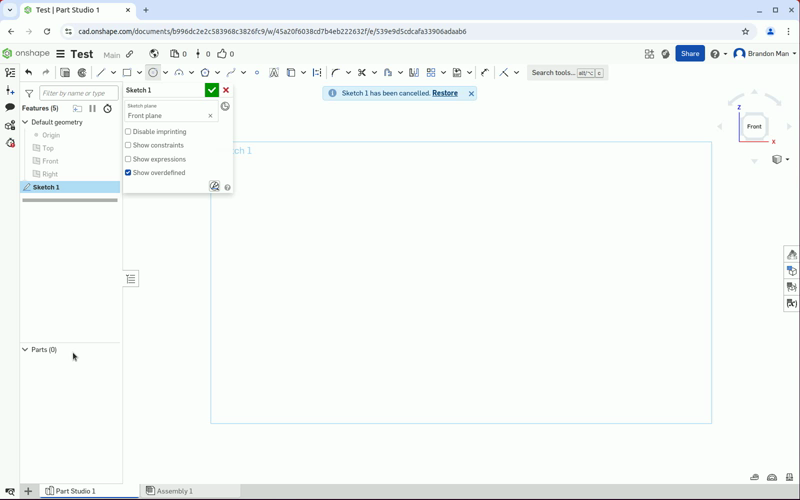
key_down(shift)
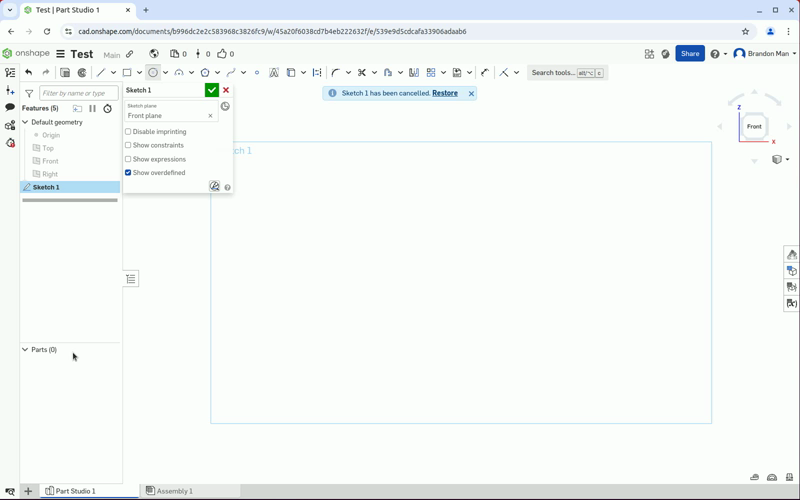
mouse_move(460, 282)
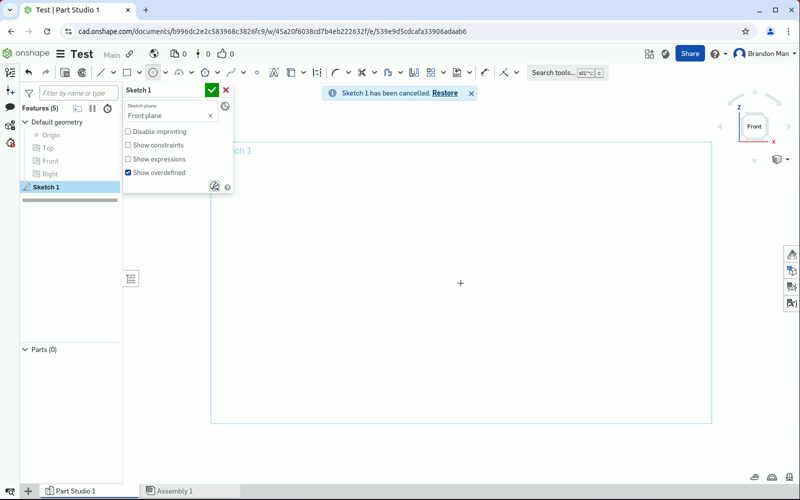
click(460, 282)
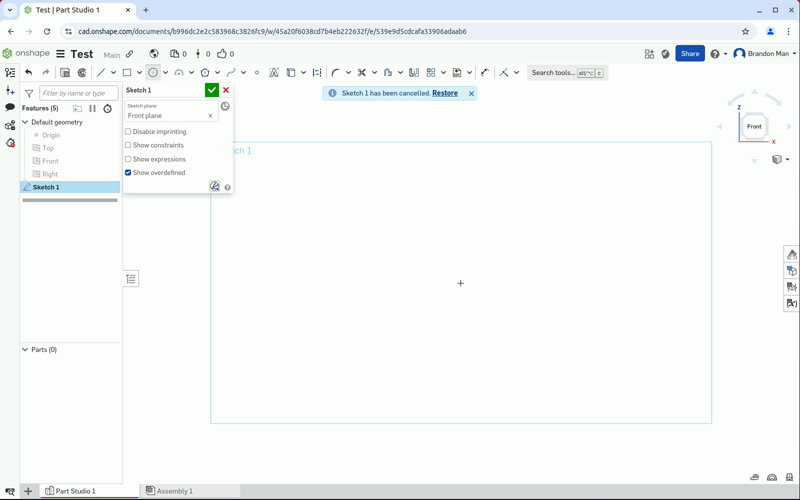
key_up(shift)
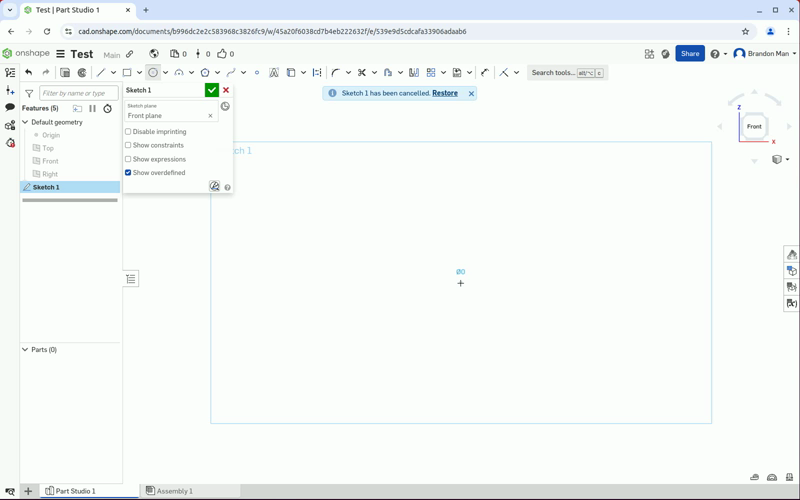
mouse_move(568, 282)
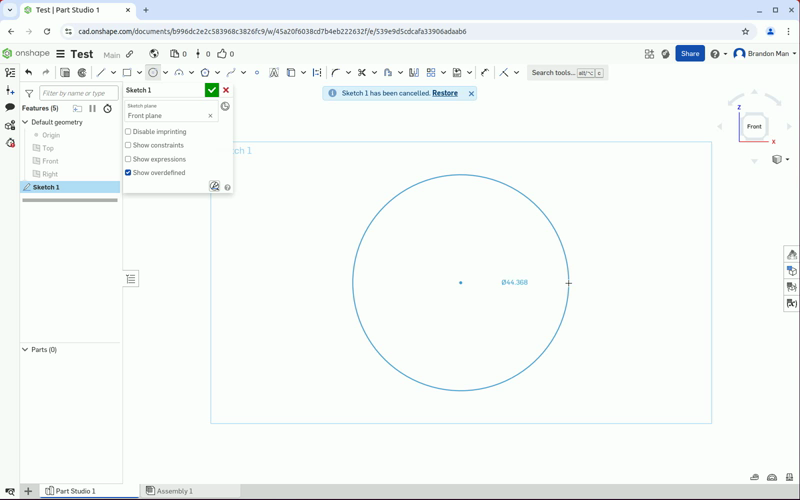
click(568, 282)
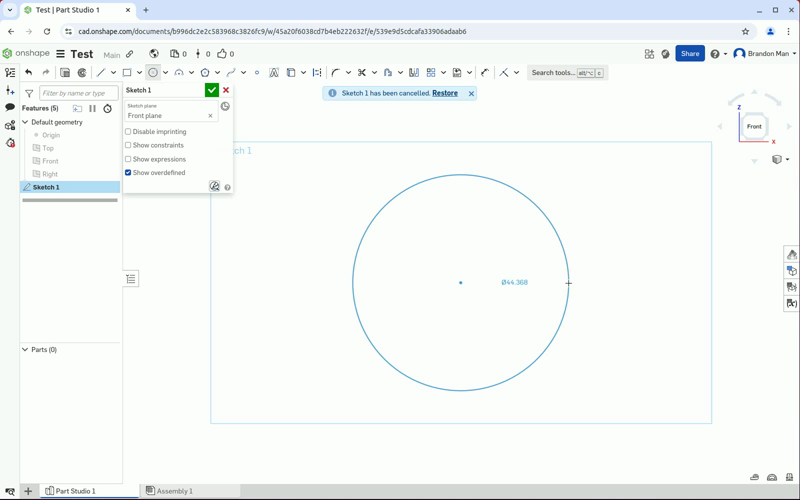
key(esc)
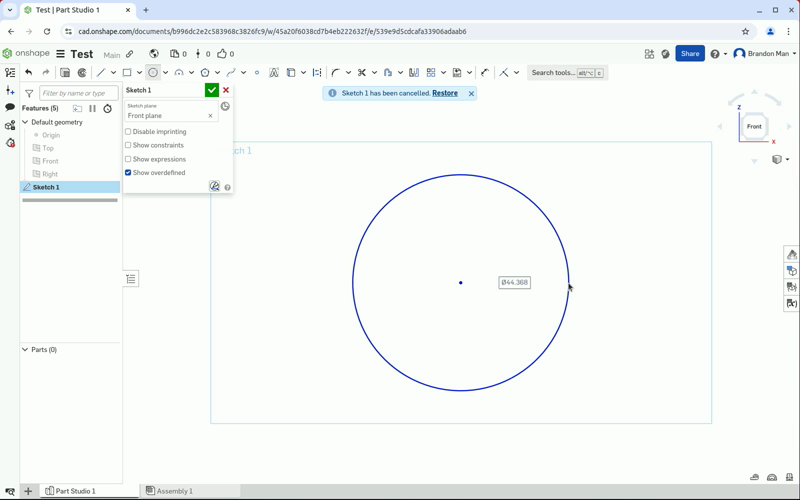
mouse_move(515, 224)
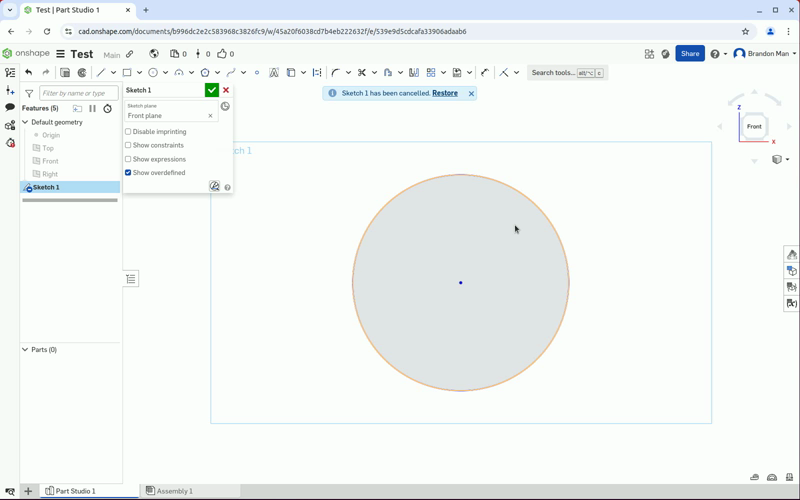
click(515, 224)
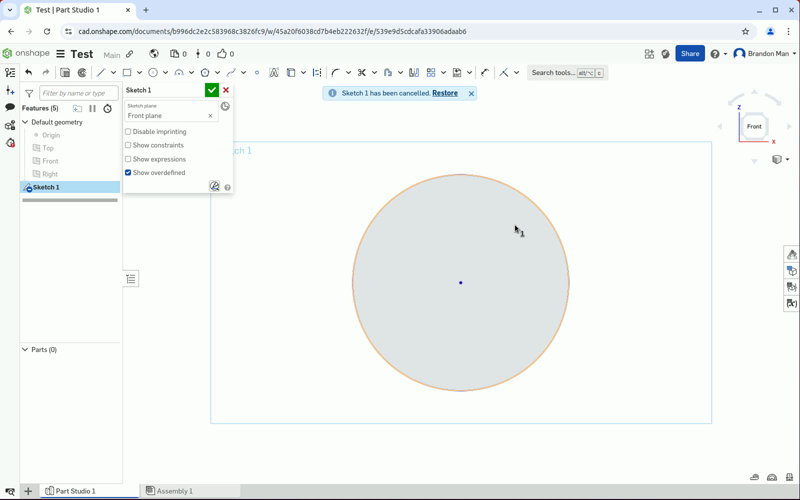
mouse_move(73, 352)
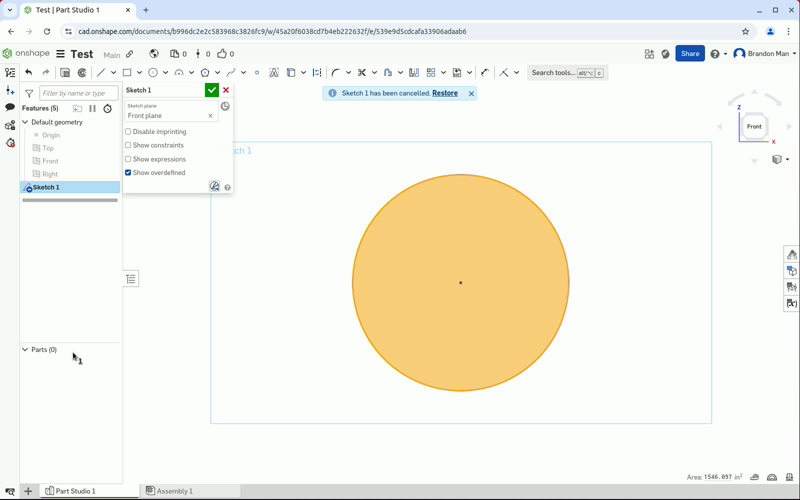
key(shift+y)
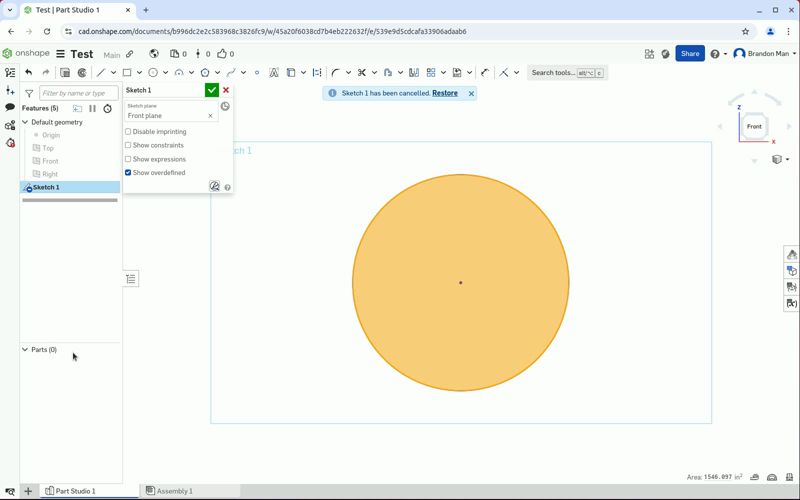
key(shift+e)
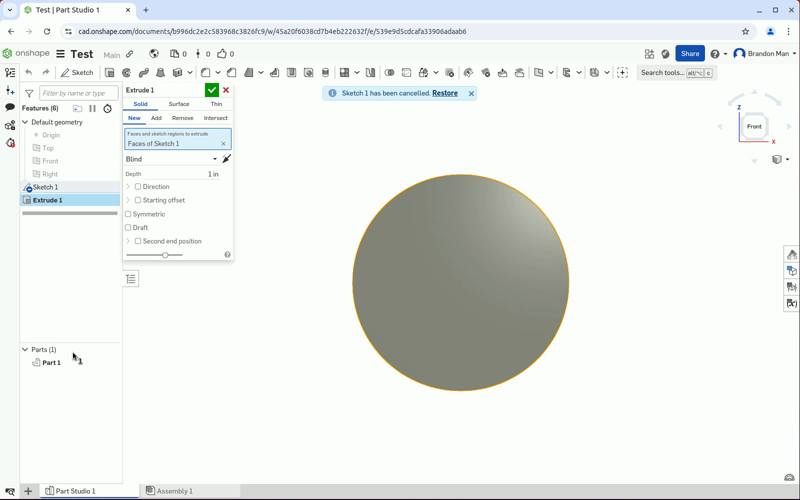
mouse_move(143, 106)
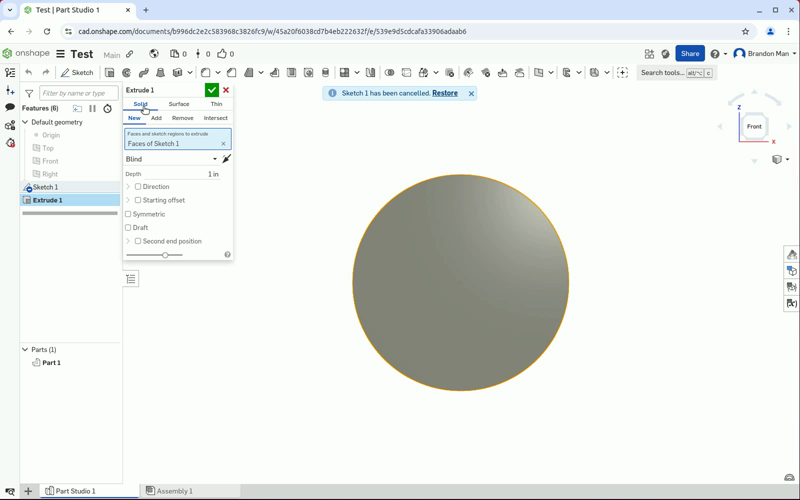
click(143, 106)
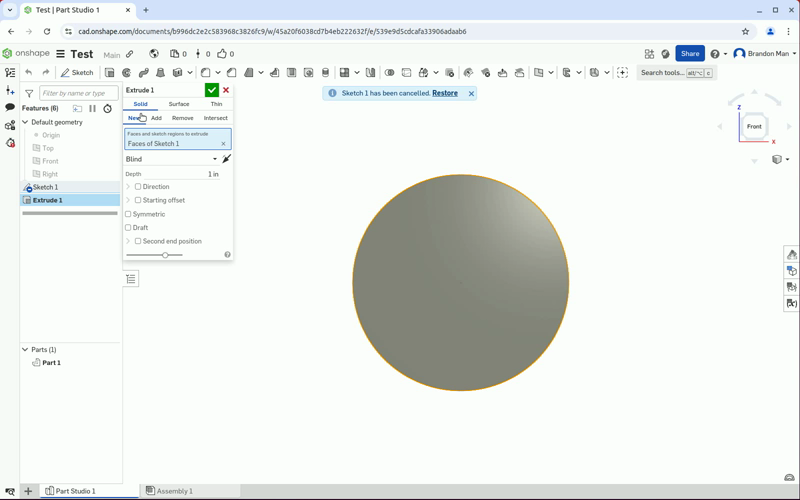
mouse_move(137, 120)
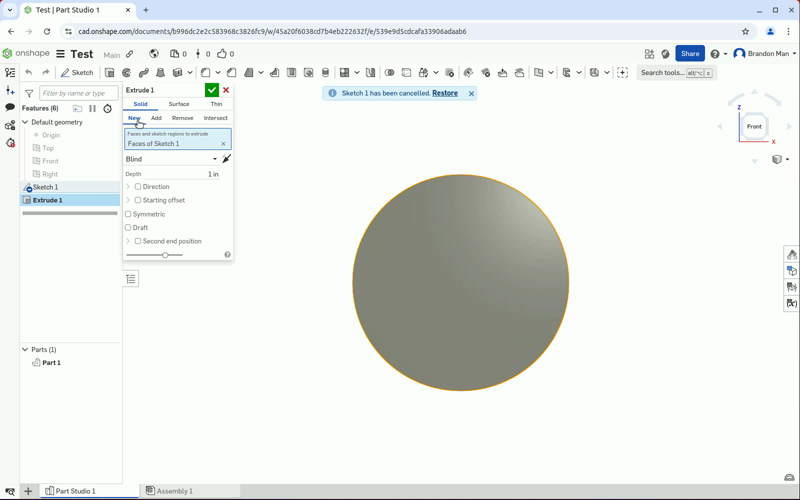
click(137, 120)
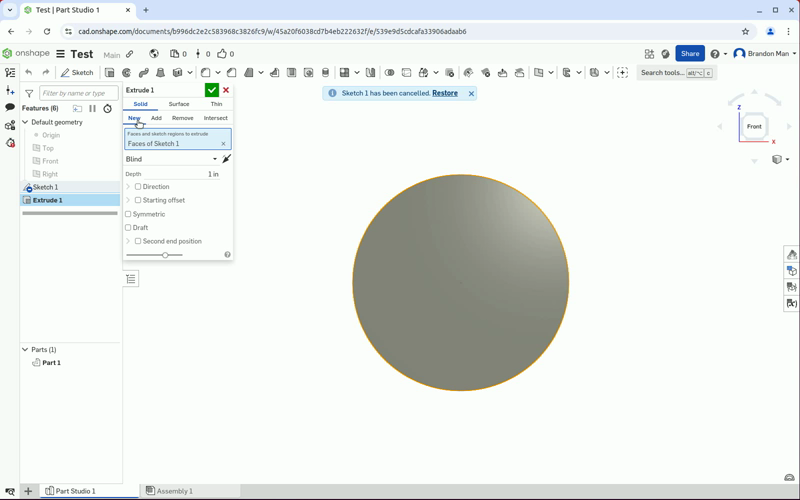
key(tab, 4)
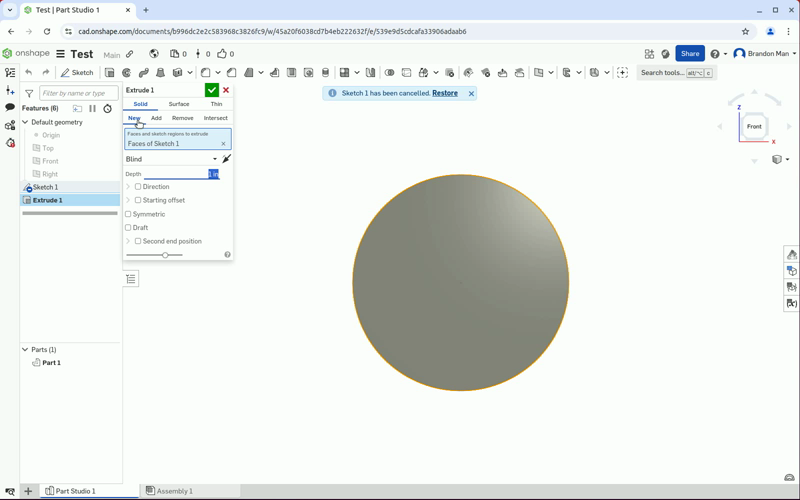
text(15.887)
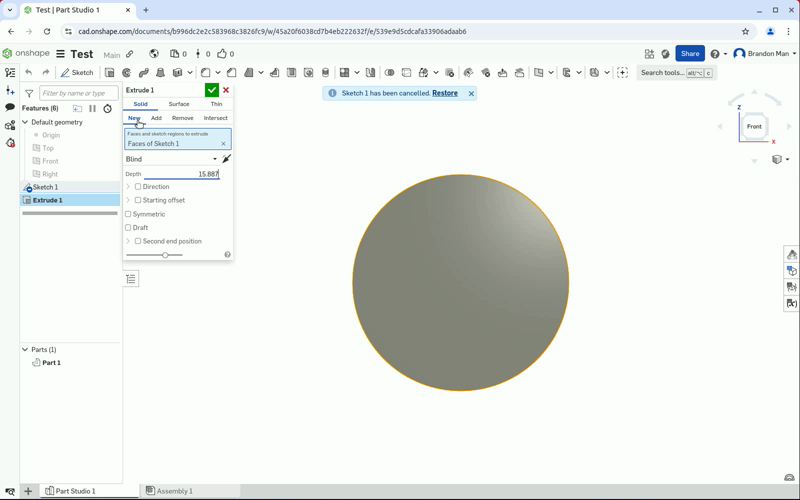
key(enter)
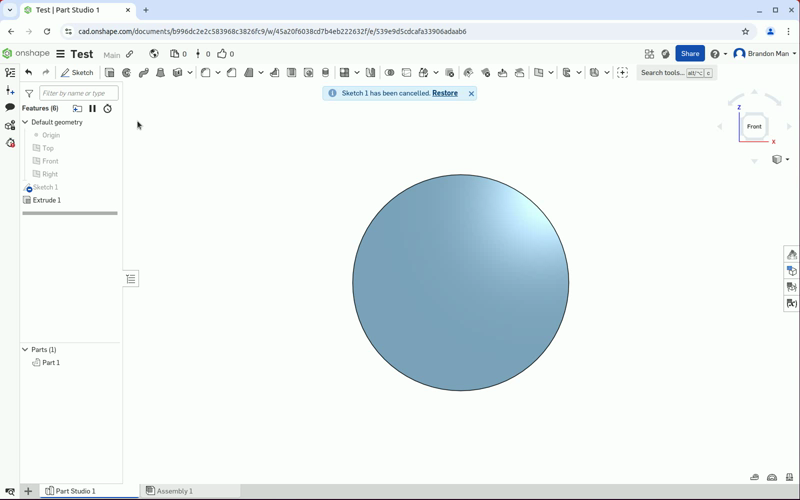
key(shift+h)
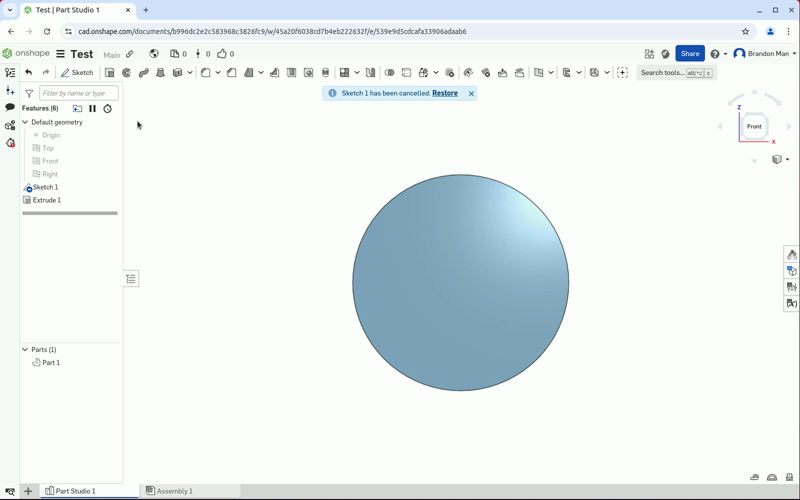
key(shift+h)
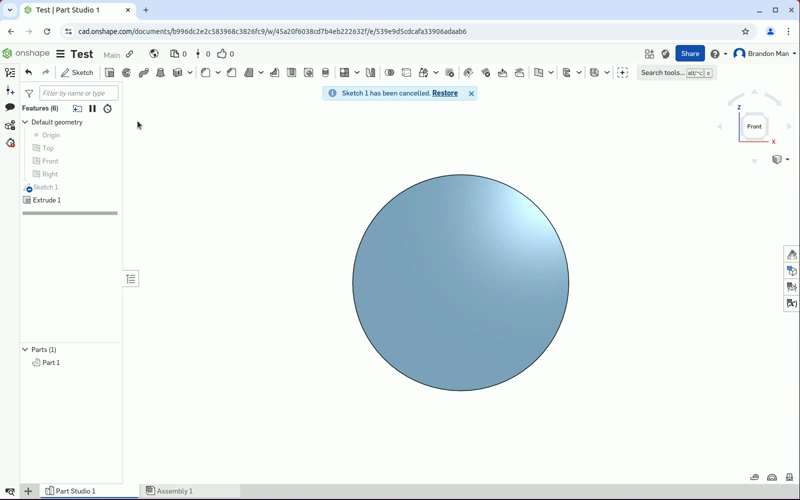
mouse_move(73, 189)
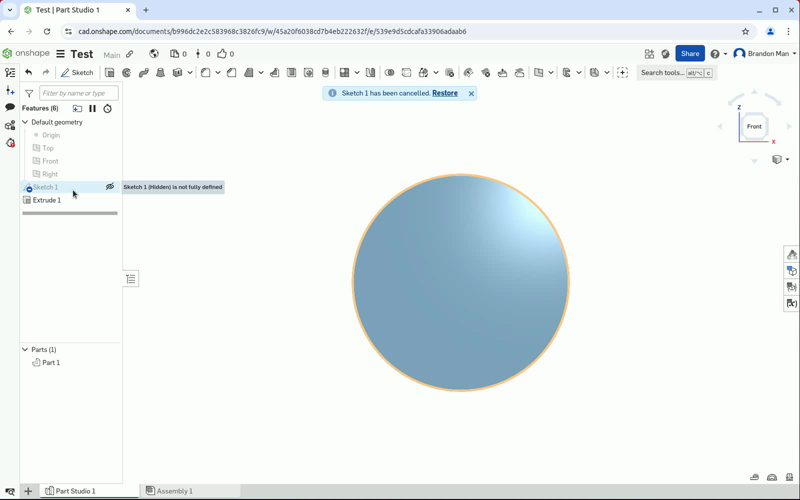
click(73, 189)
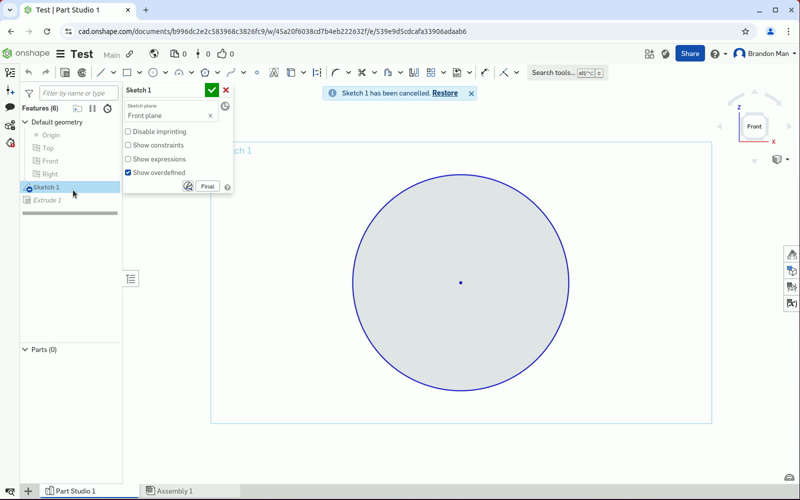
mouse_move(229, 92)
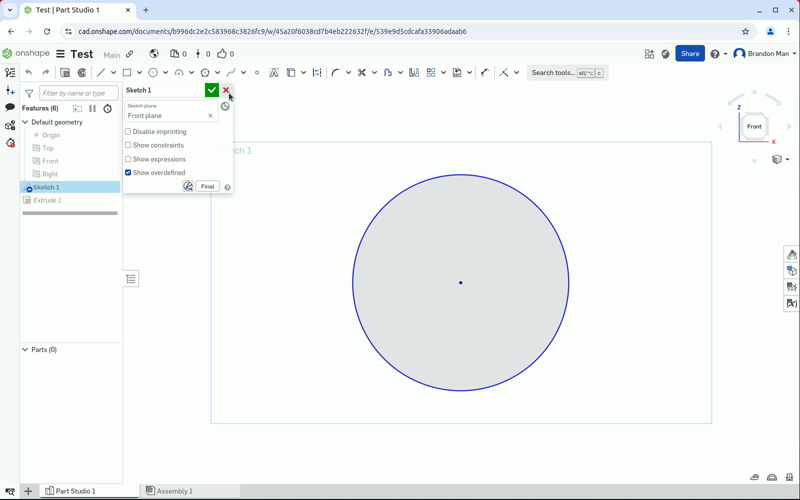
click(229, 92)
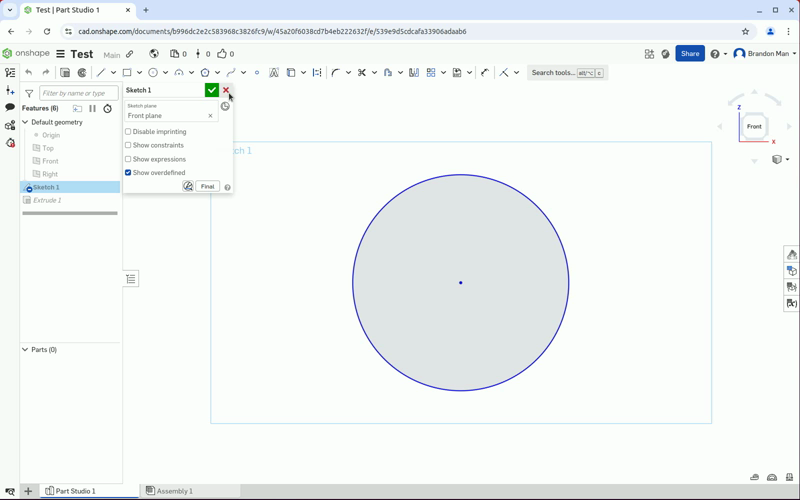
key(shift+s)
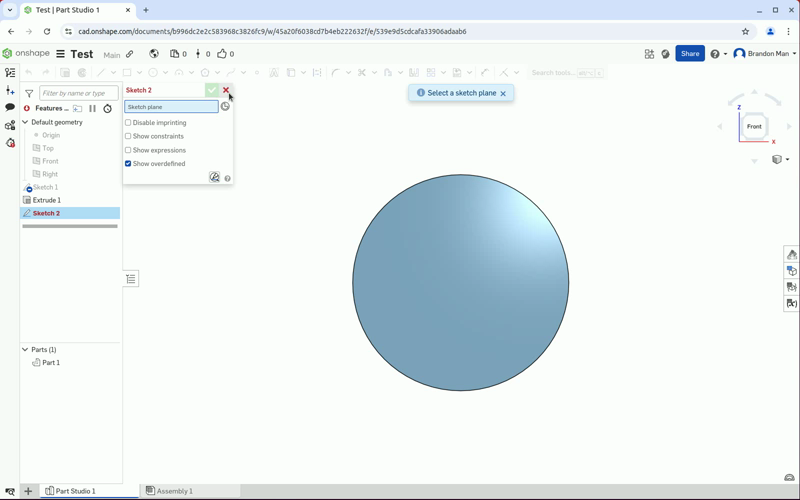
mouse_move(73, 163)
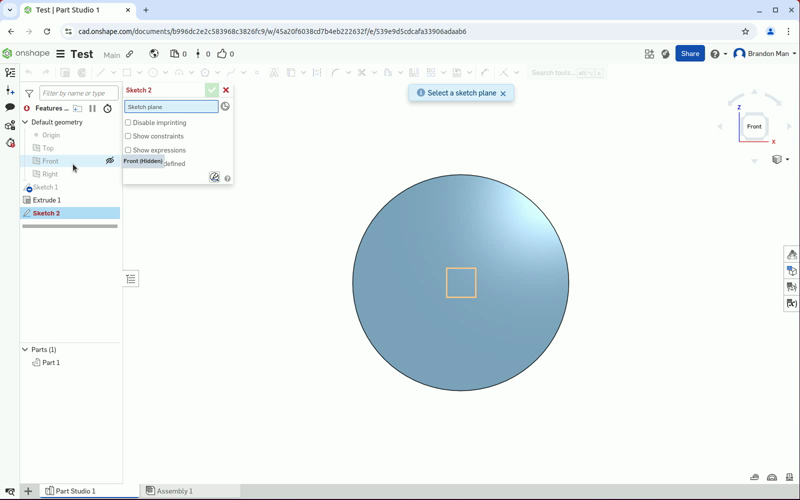
click(73, 163)
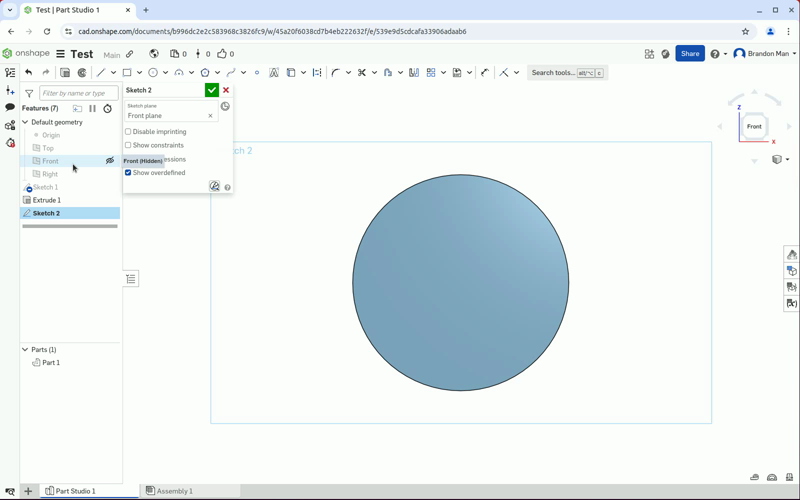
mouse_move(73, 352)
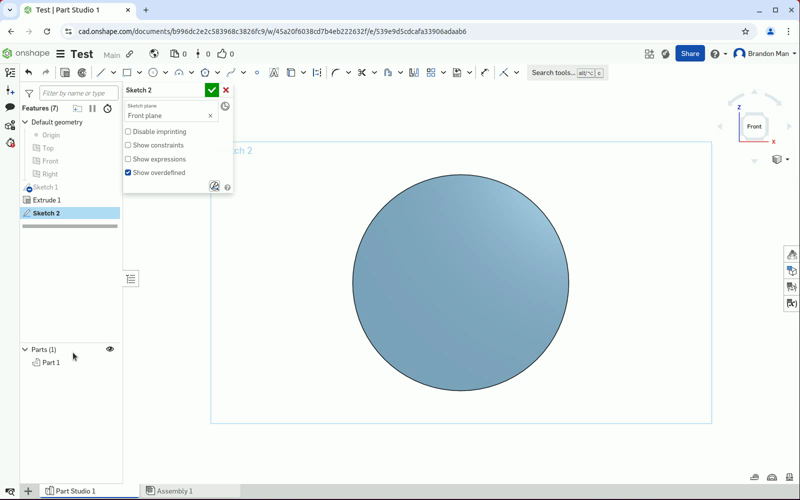
key(y)
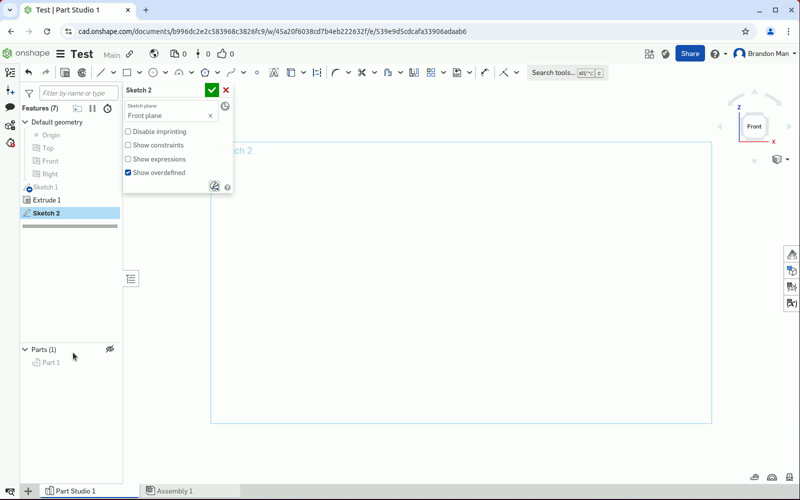
key(c)
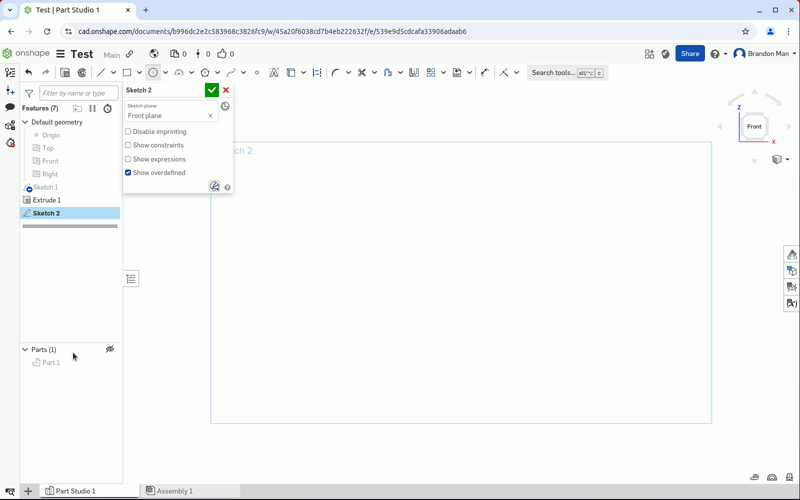
key_down(shift)
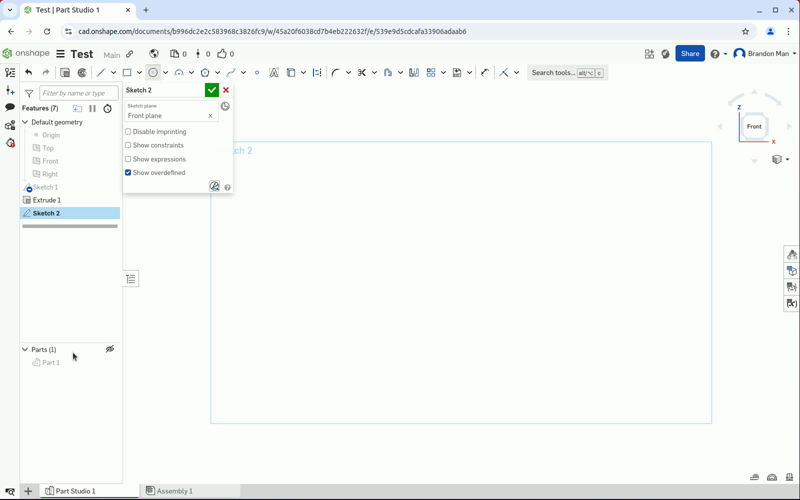
mouse_move(461, 282)
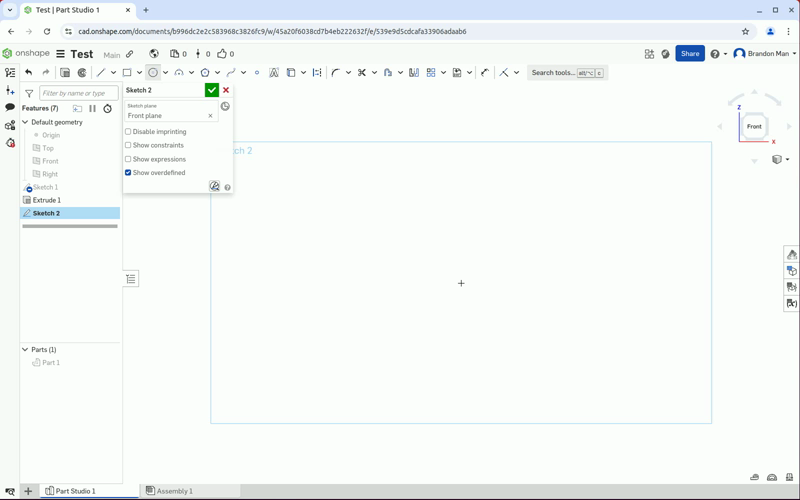
click(461, 282)
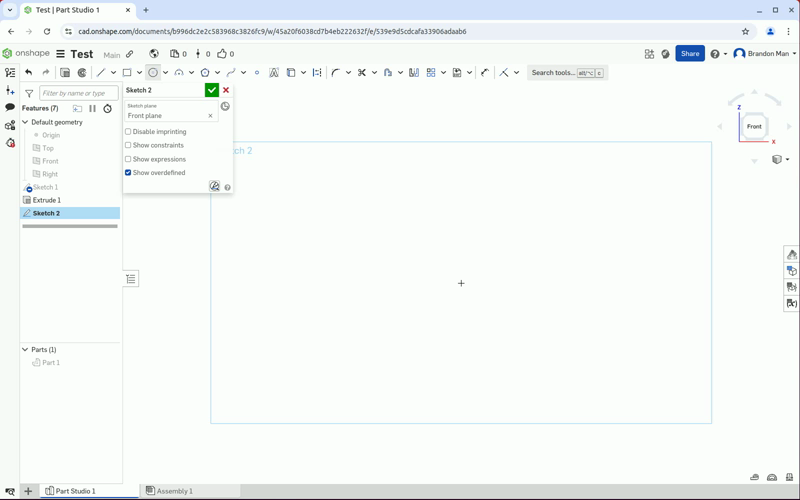
key_up(shift)
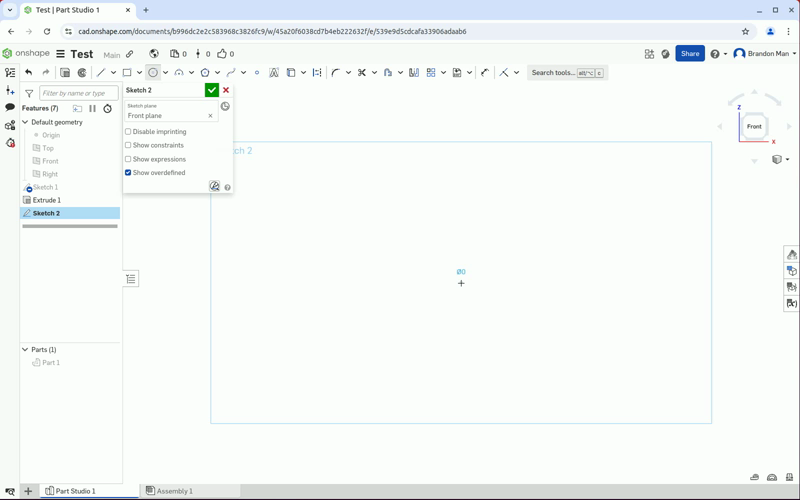
mouse_move(574, 282)
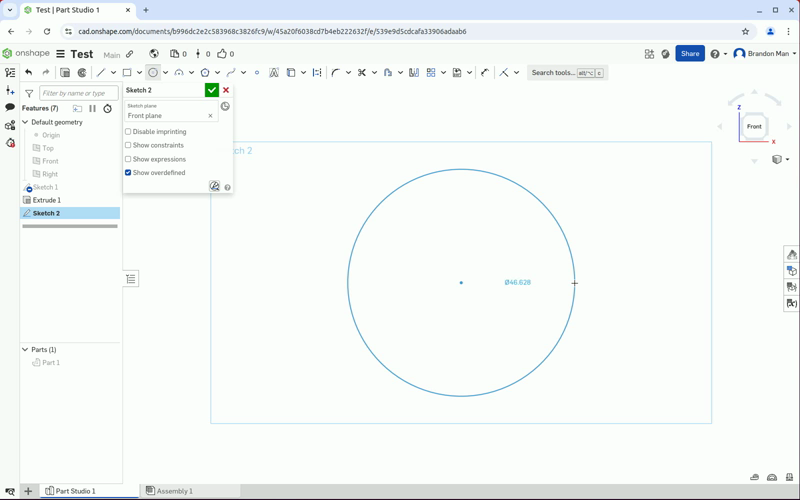
click(574, 282)
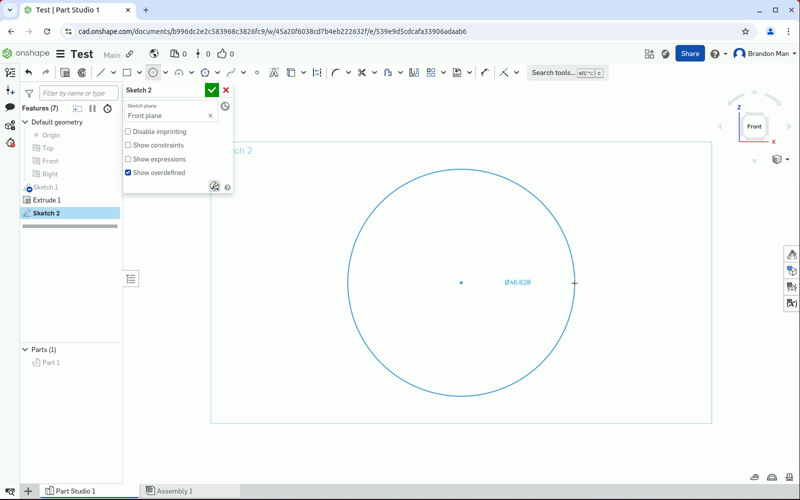
key(esc)
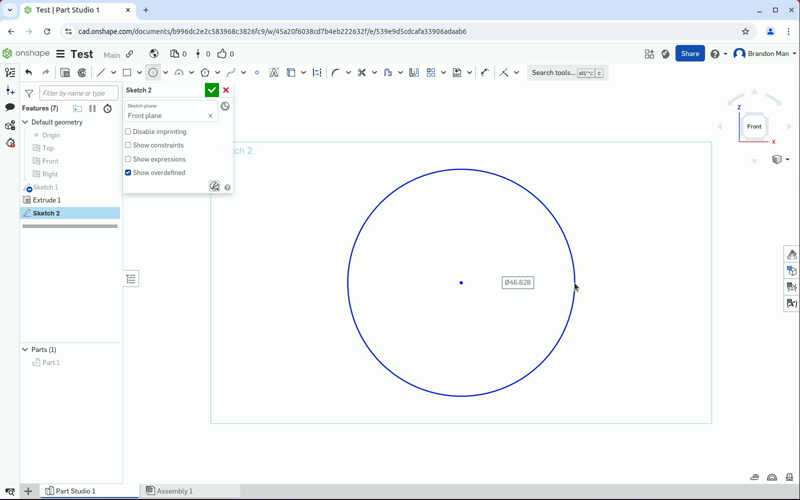
key(c)
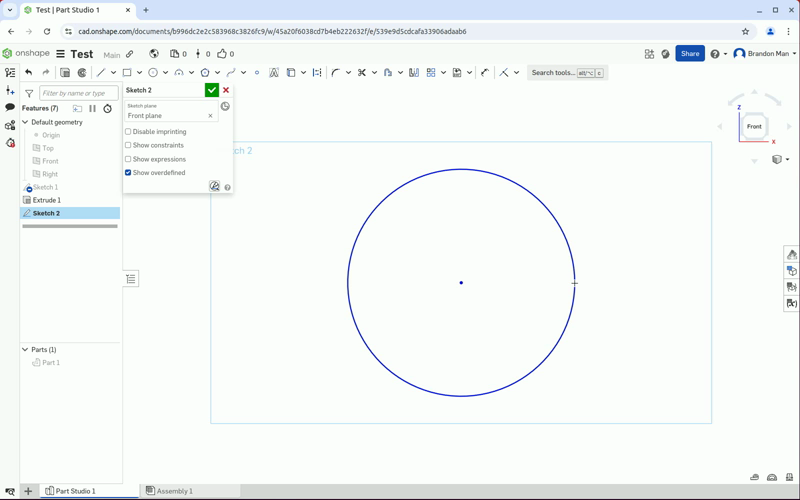
key_down(shift)
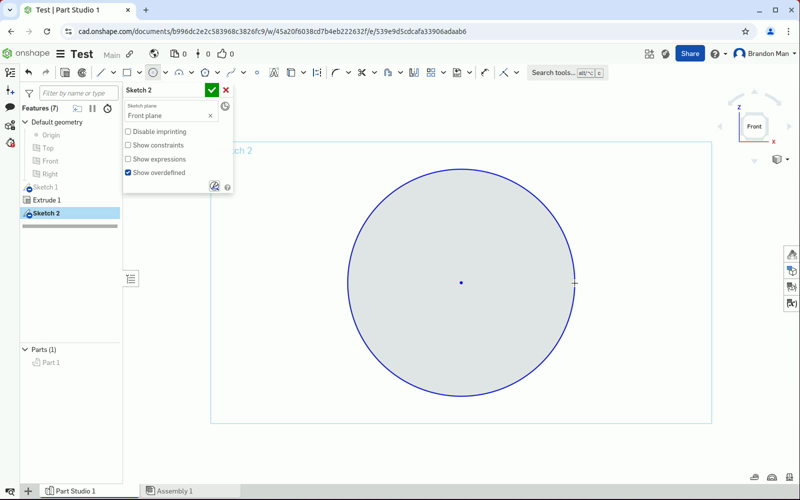
mouse_move(461, 282)
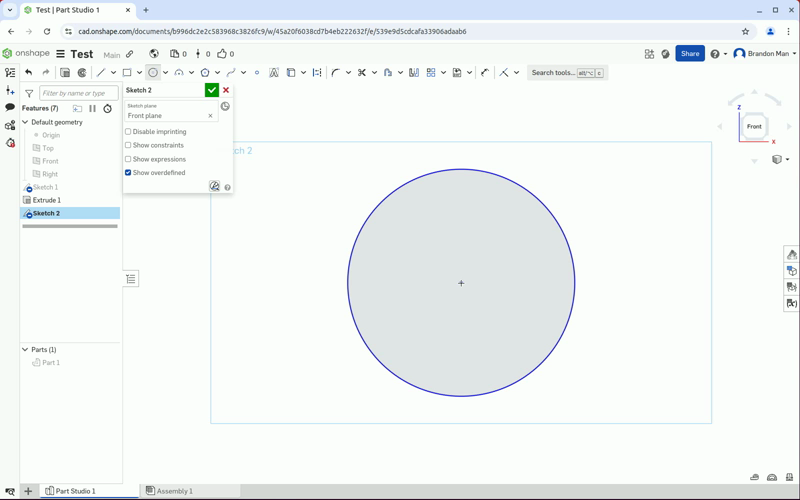
click(461, 282)
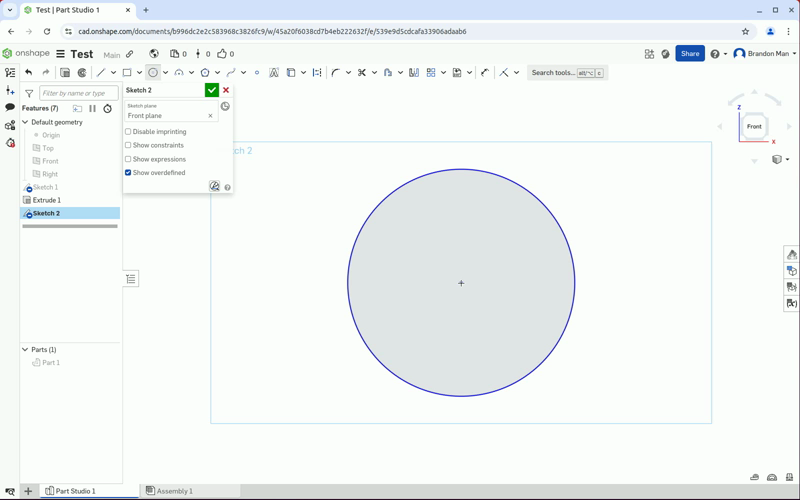
key_up(shift)
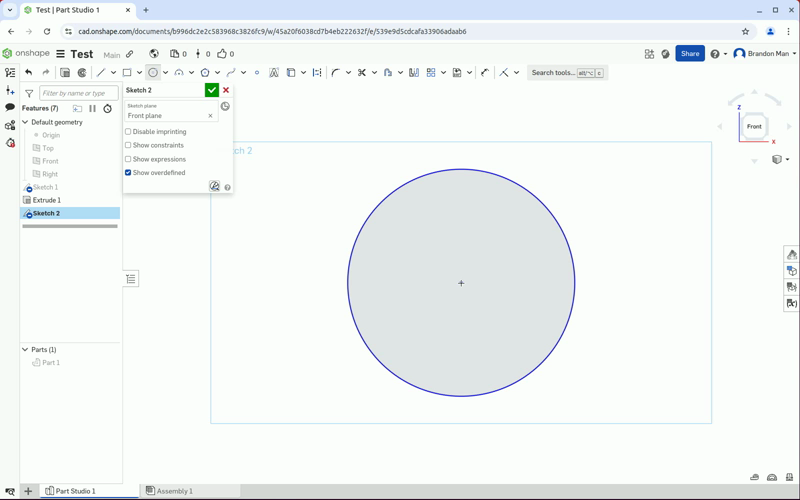
mouse_move(567, 282)
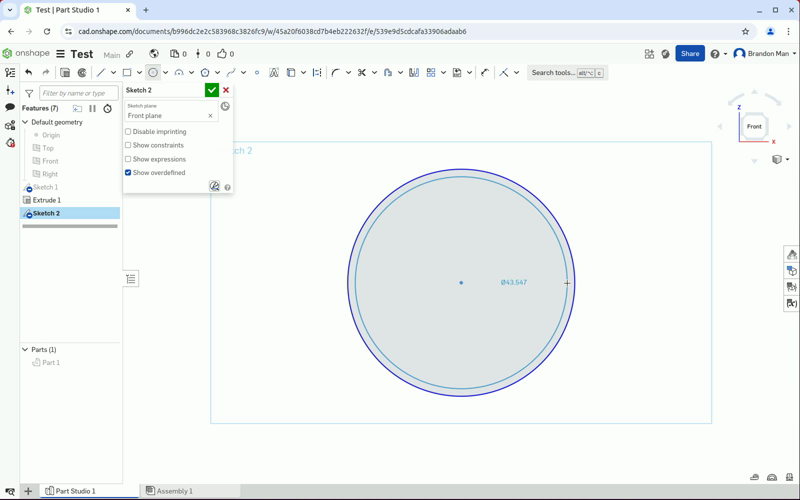
click(567, 282)
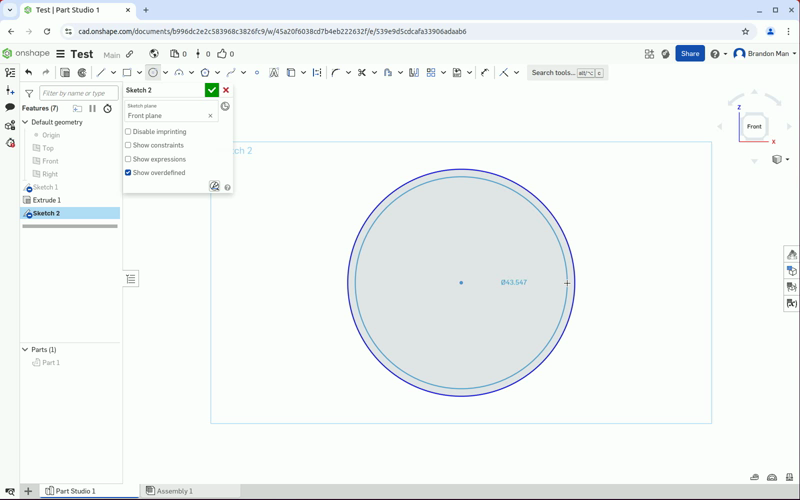
key(esc)
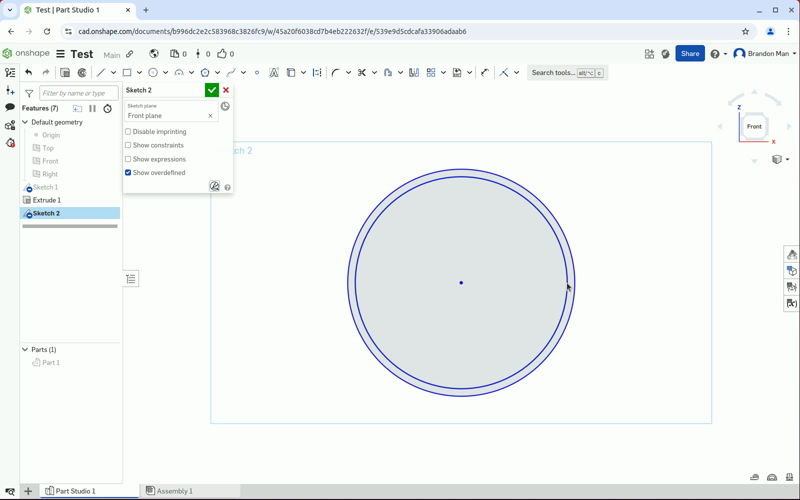
mouse_move(506, 382)
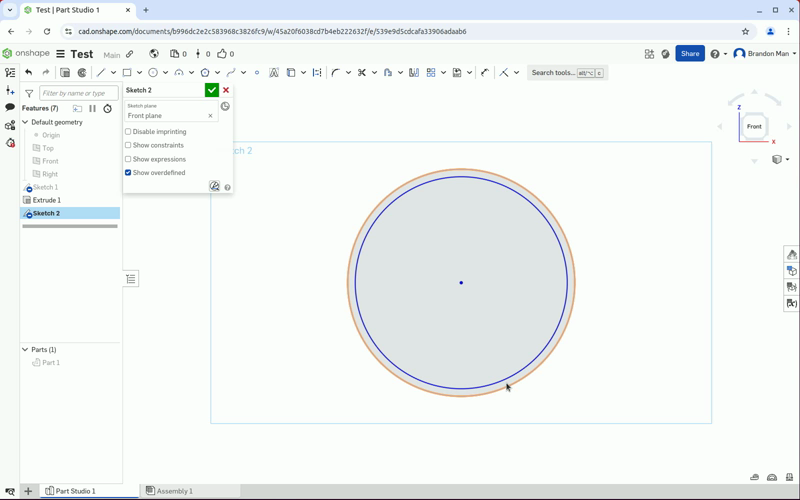
click(506, 382)
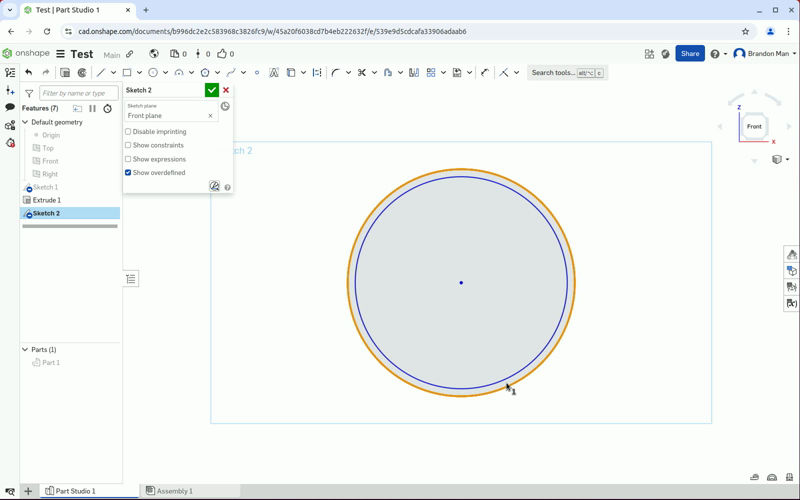
mouse_move(73, 352)
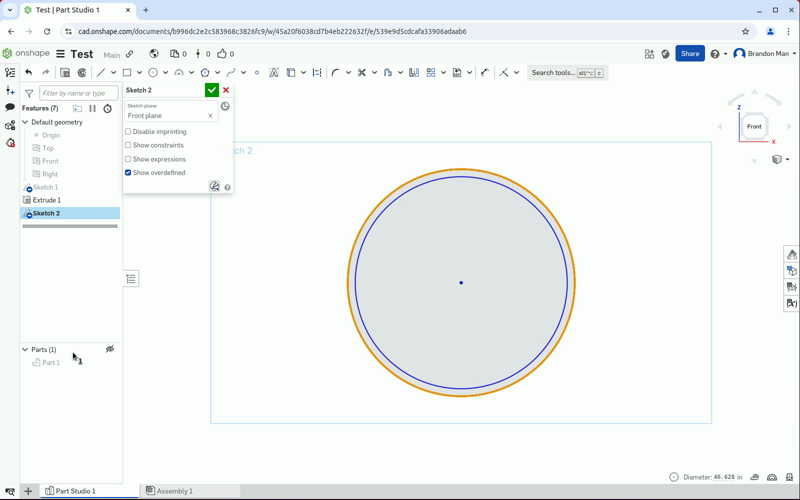
key(shift+y)
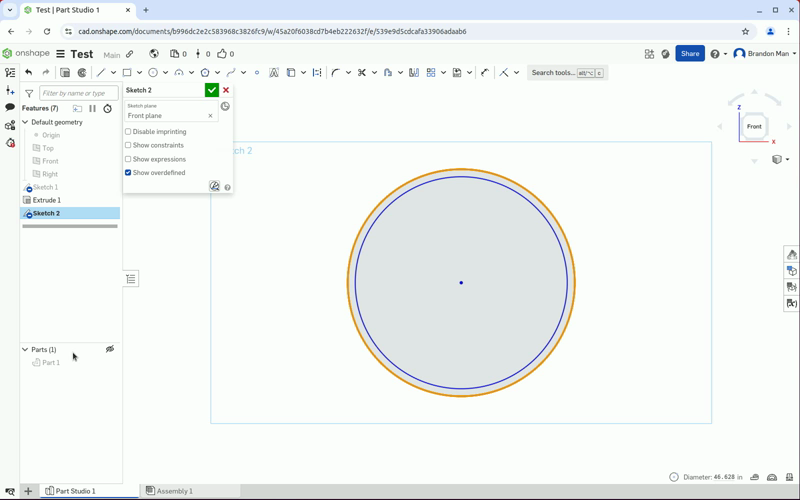
key(shift+e)
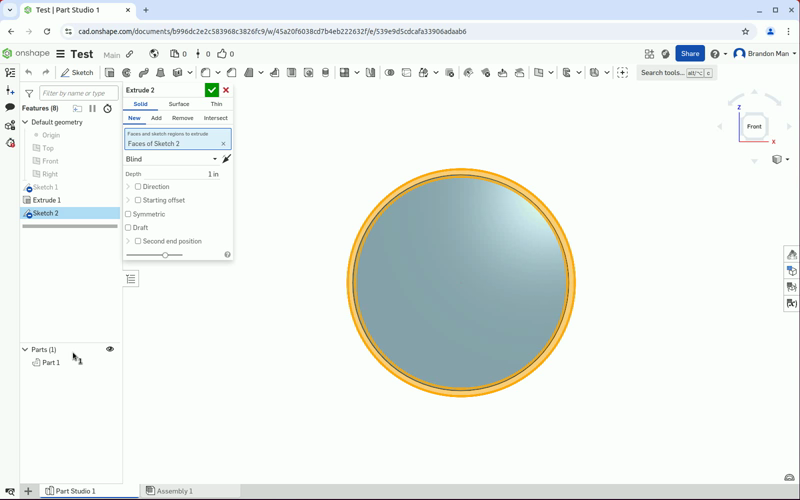
mouse_move(143, 106)
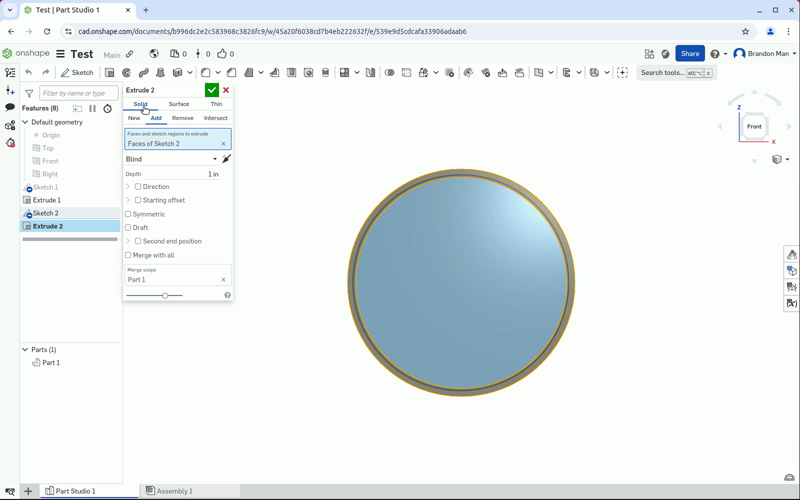
click(143, 106)
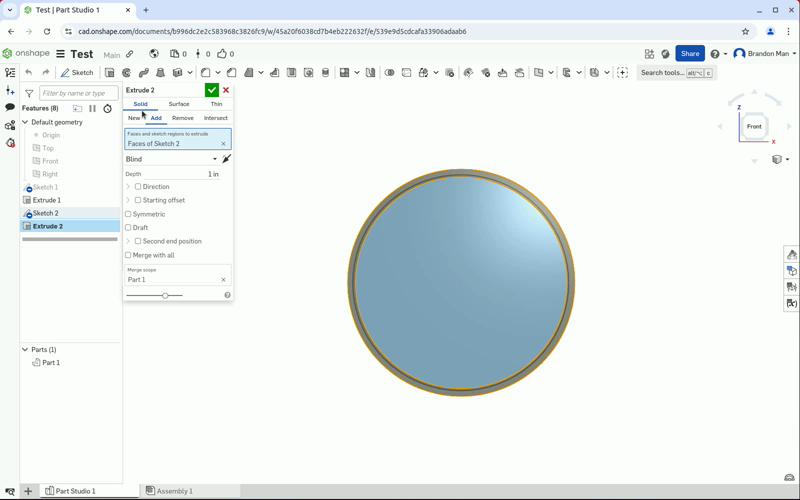
mouse_move(137, 120)
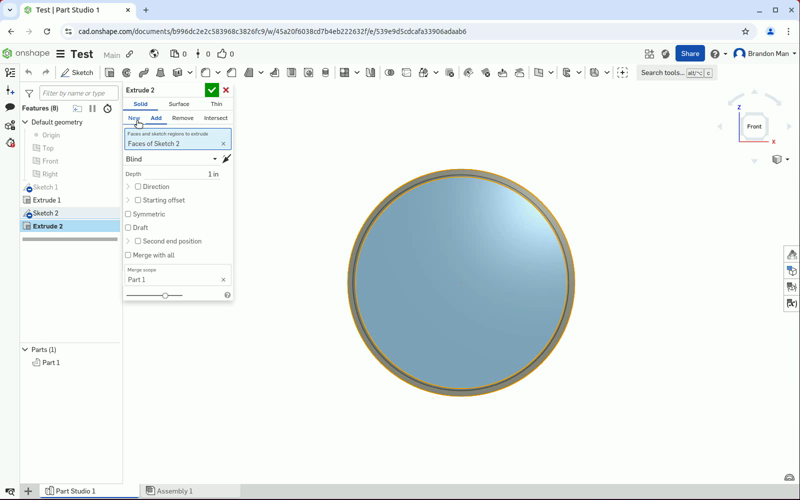
click(137, 120)
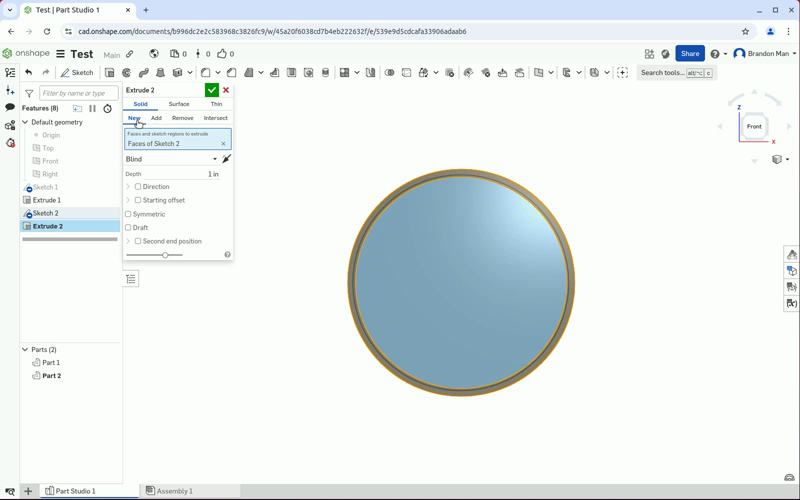
key(tab, 4)
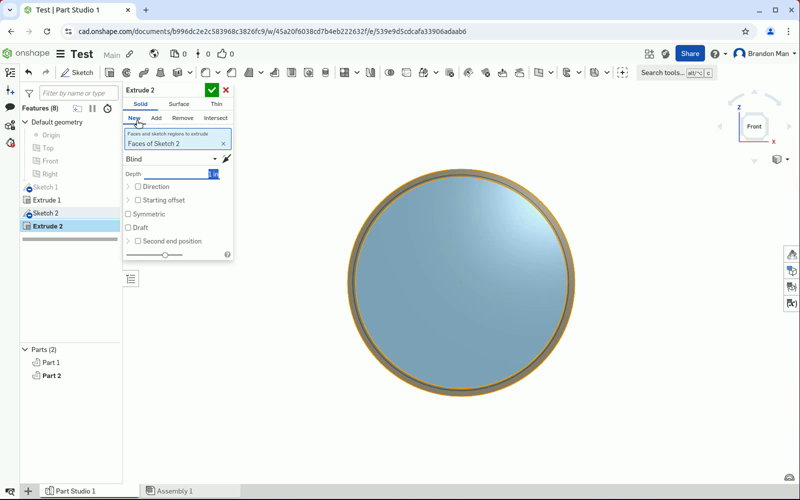
text(15.887)
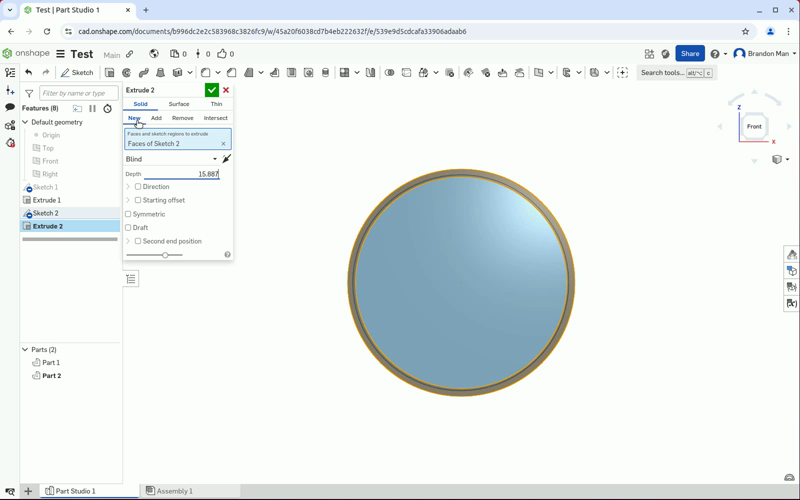
key(enter)
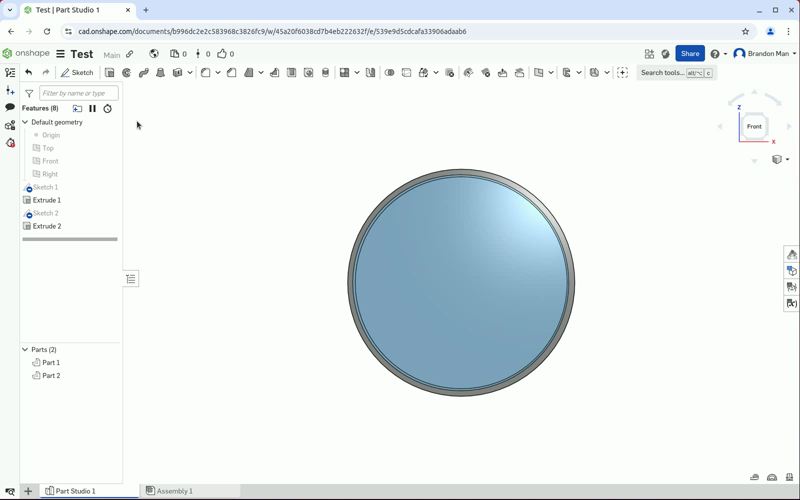
key(shift+h)
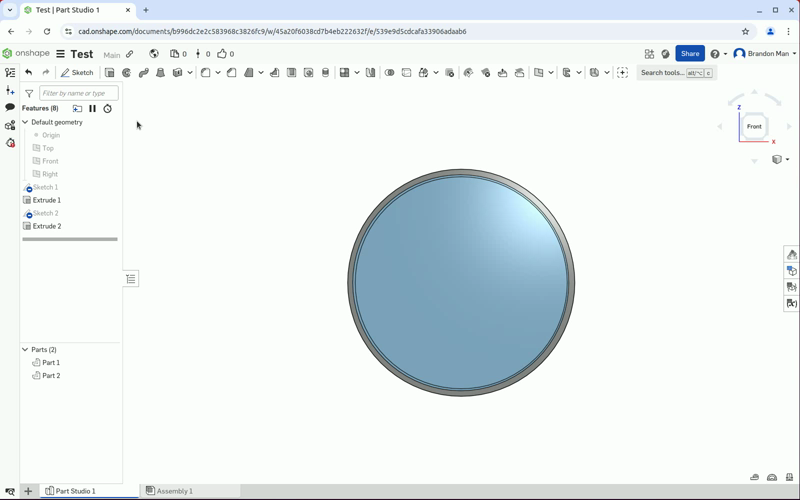
key(shift+h)
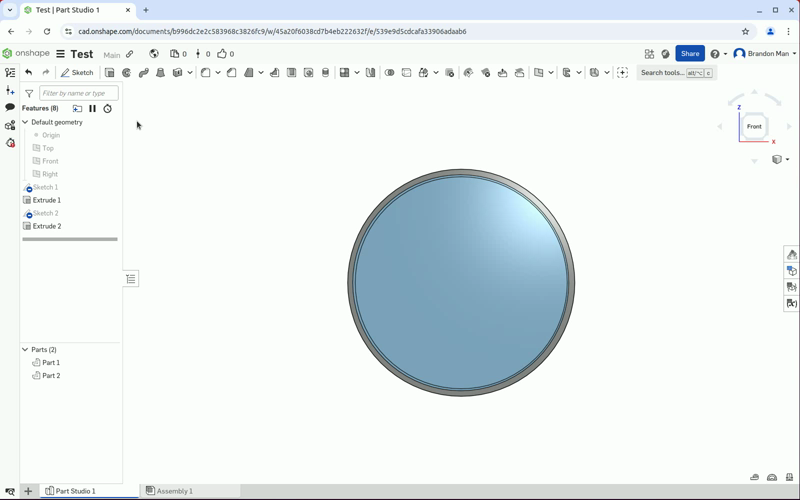
mouse_move(73, 189)
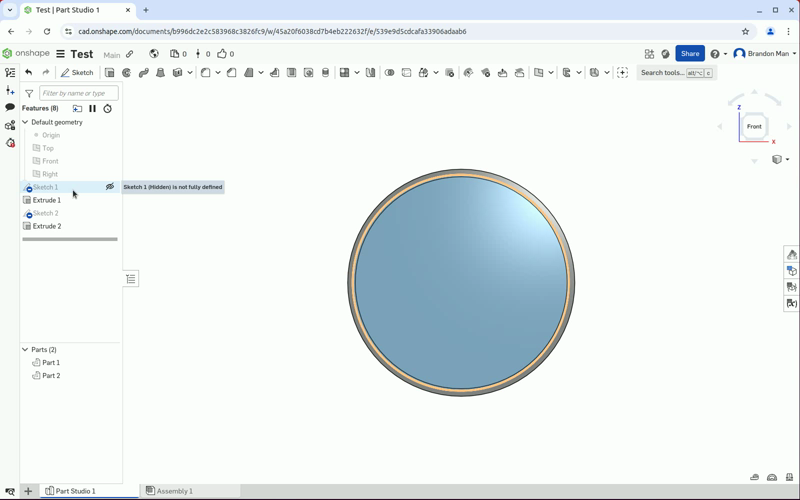
click(73, 189)
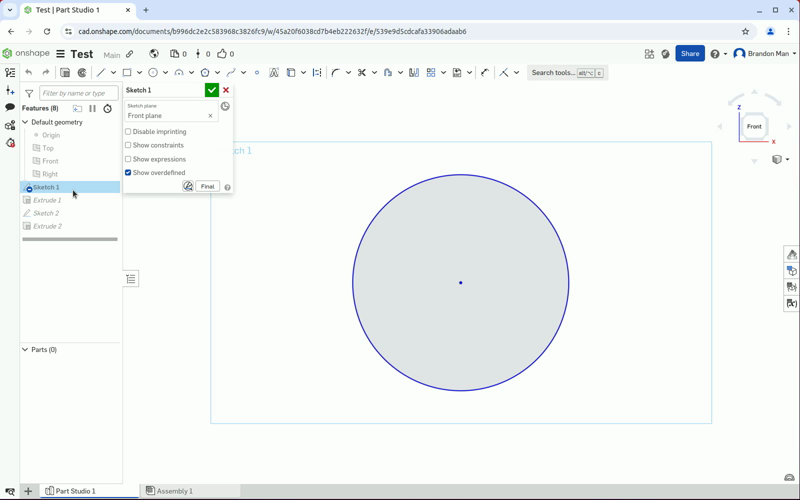
mouse_move(229, 92)
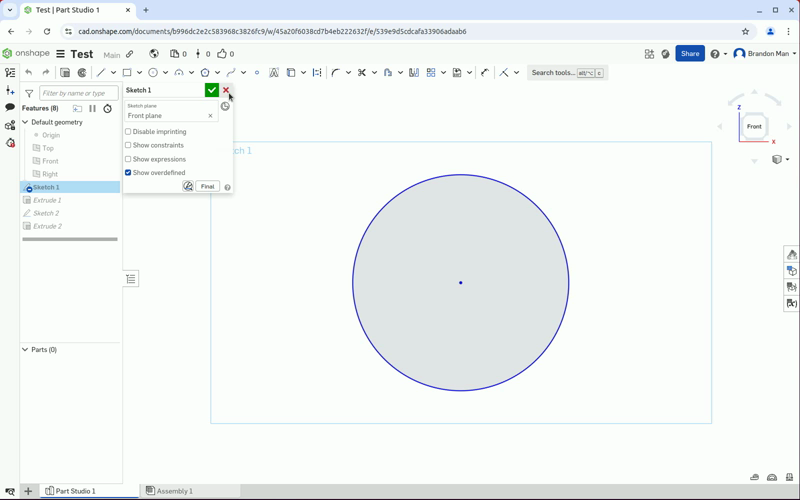
click(229, 92)
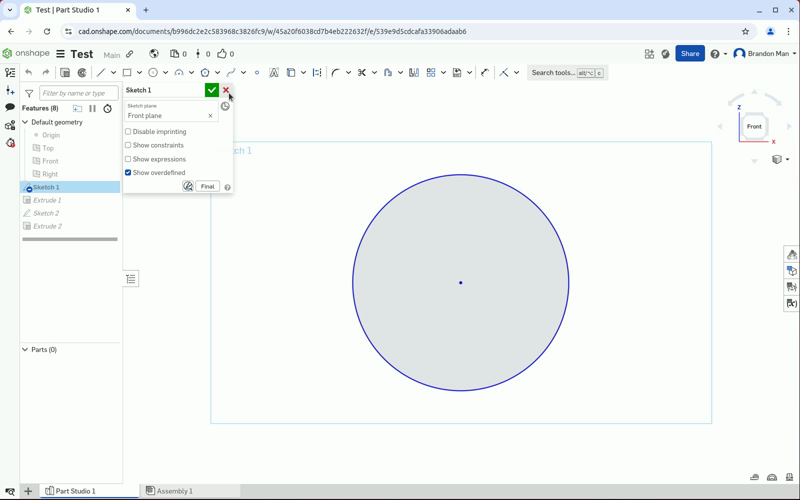
key(shift+s)
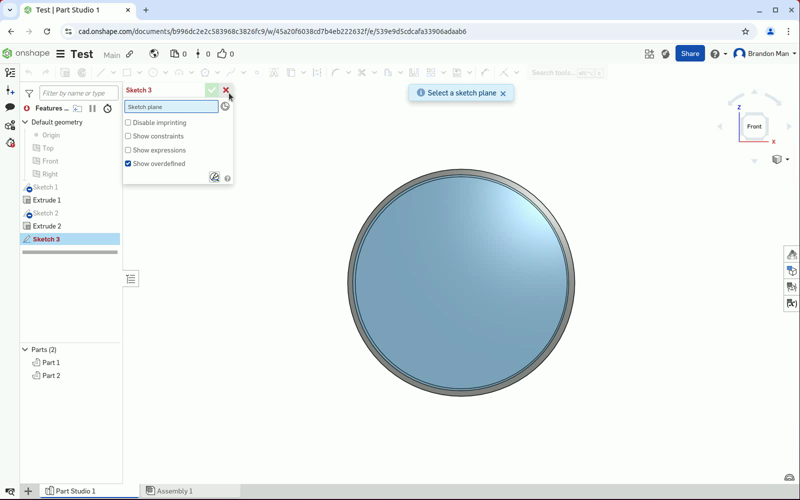
mouse_move(73, 163)
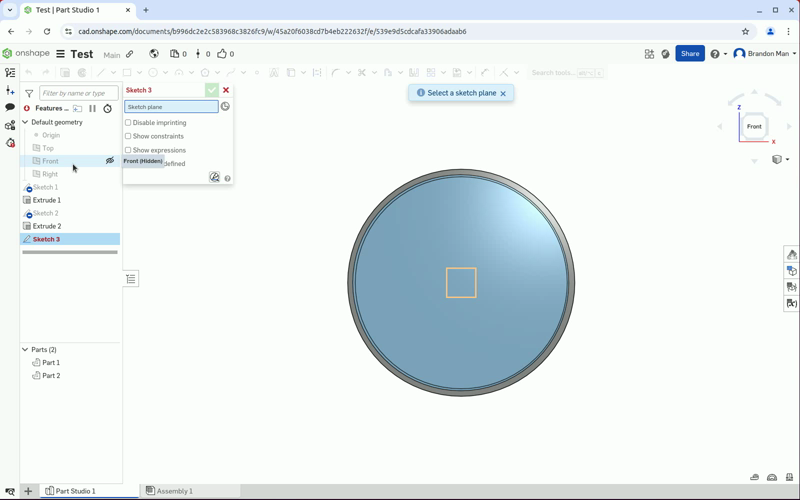
click(73, 163)
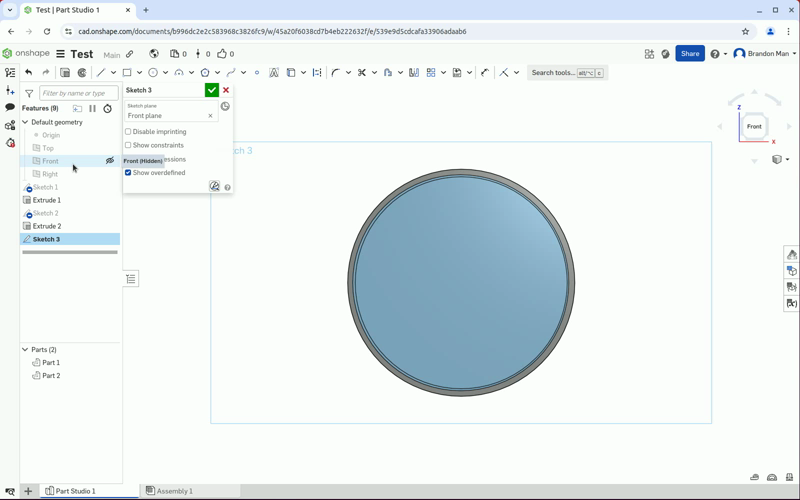
mouse_move(73, 352)
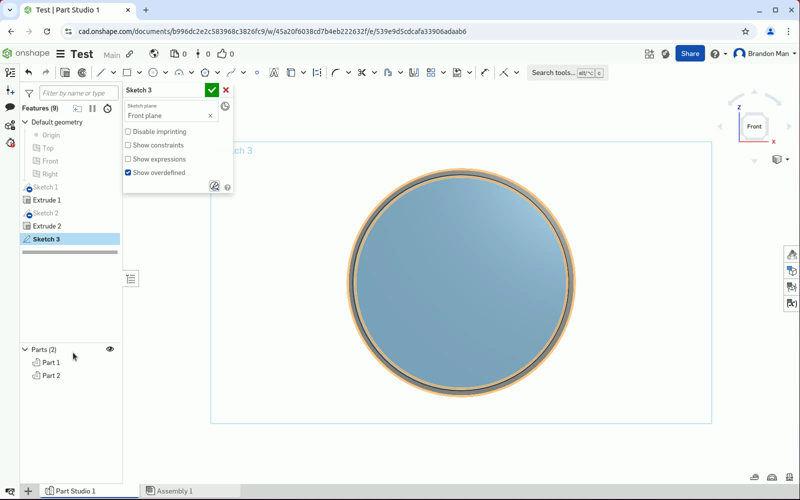
key(y)
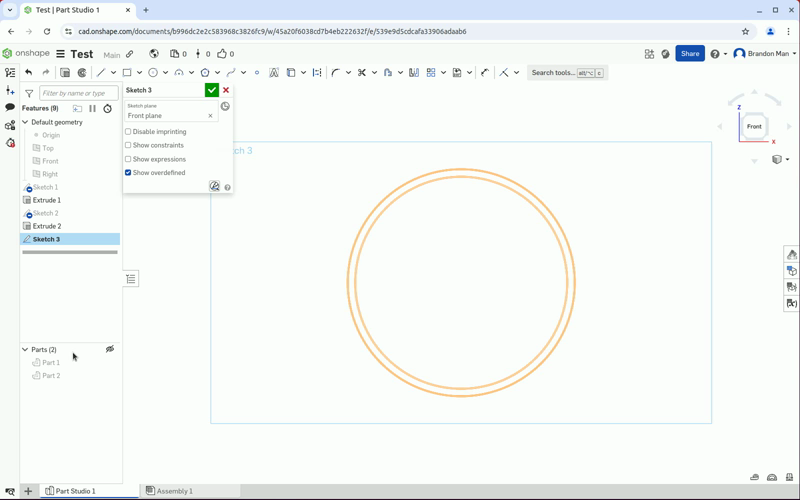
key(c)
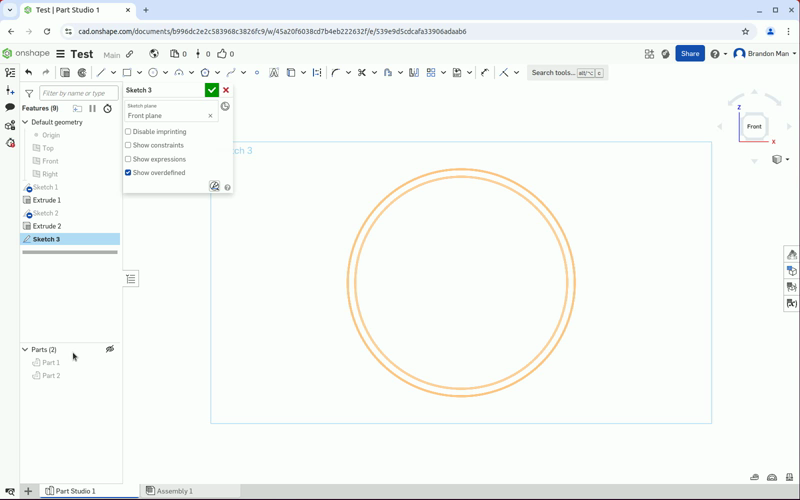
key_down(shift)
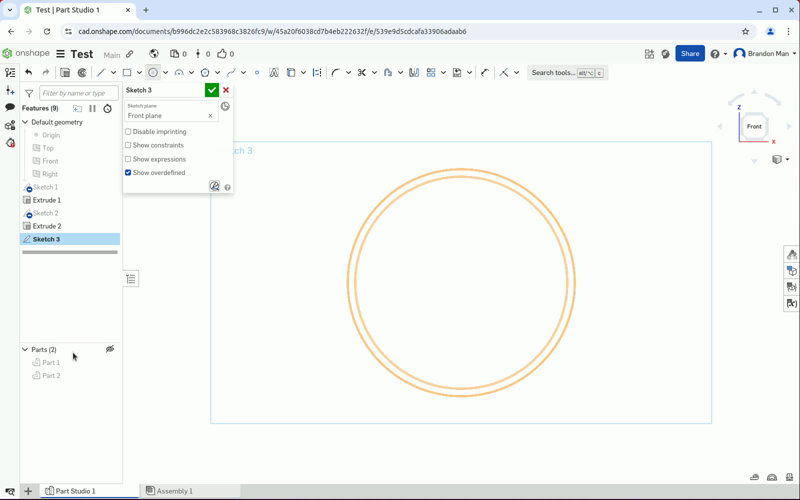
mouse_move(460, 282)
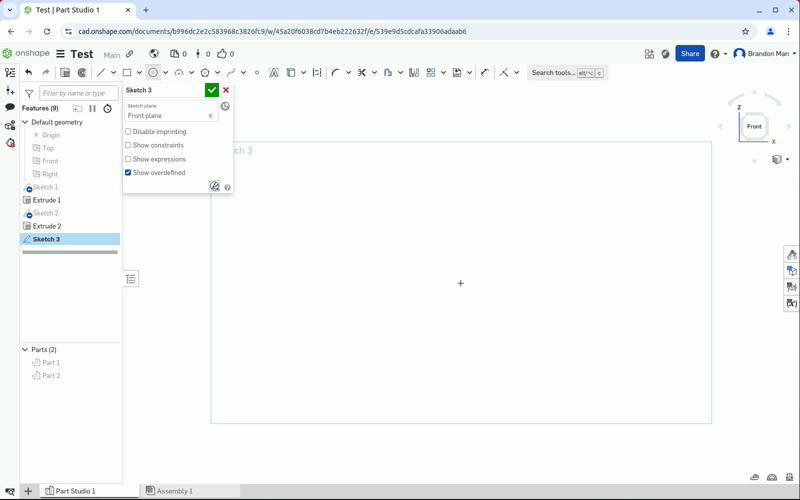
click(460, 282)
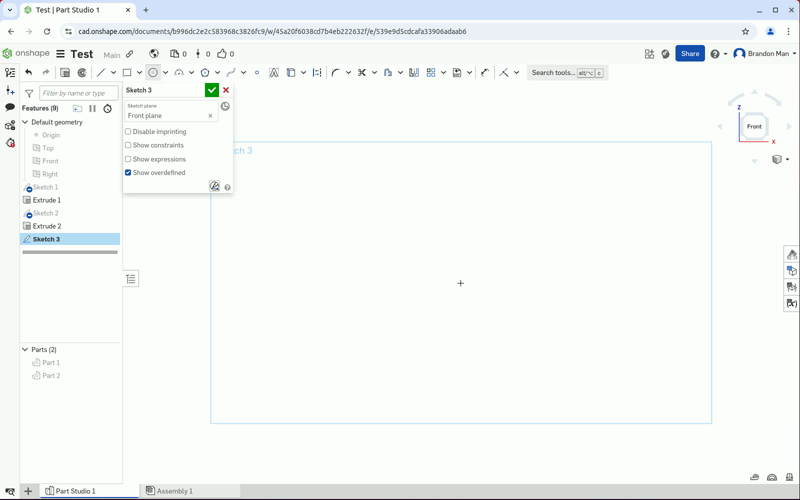
key_up(shift)
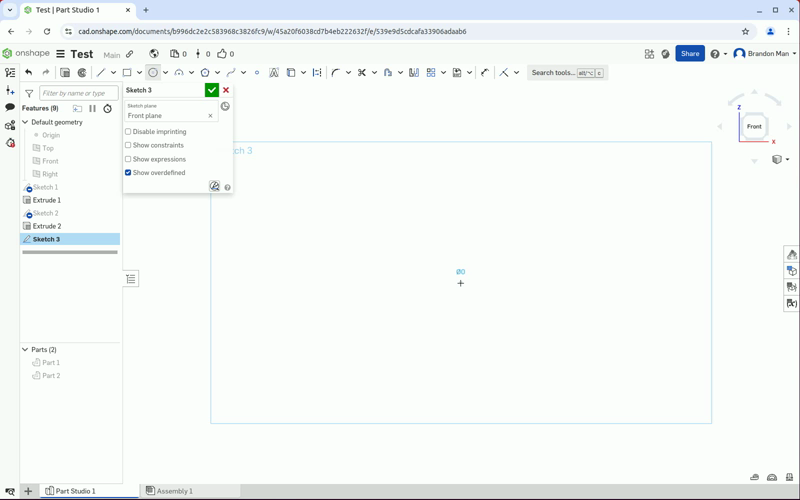
mouse_move(568, 282)
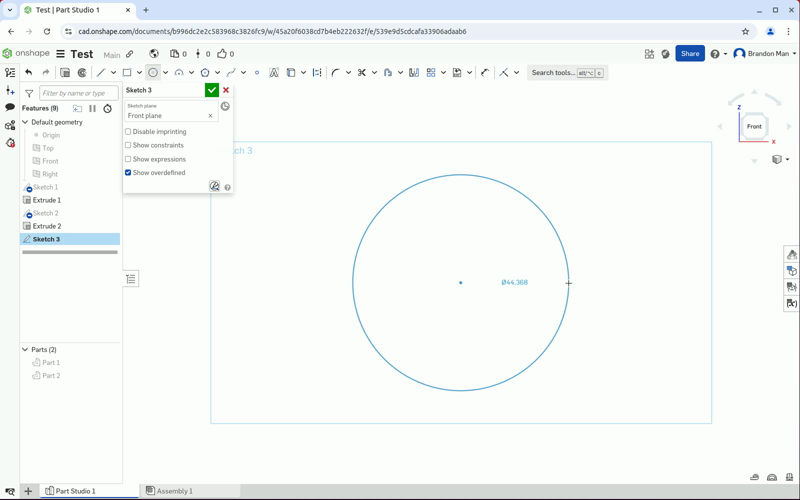
click(568, 282)
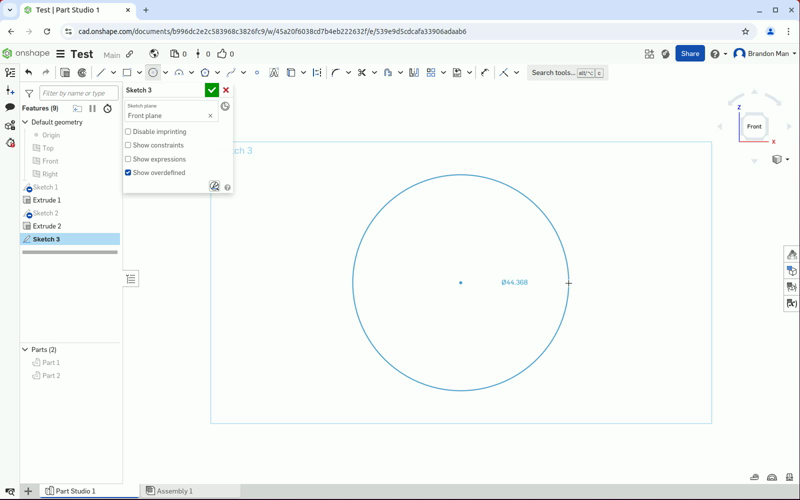
key(esc)
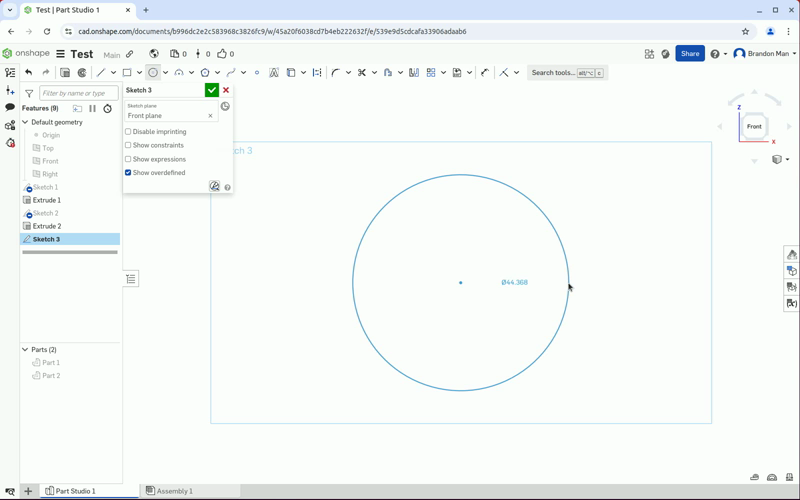
mouse_move(495, 273)
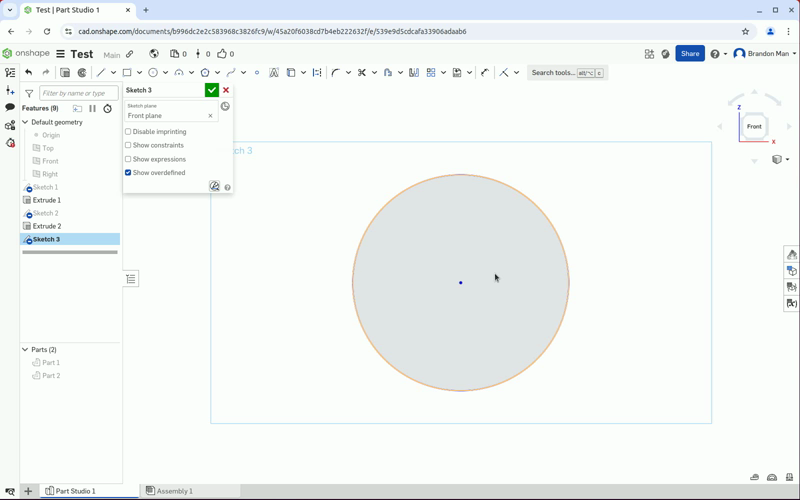
click(495, 273)
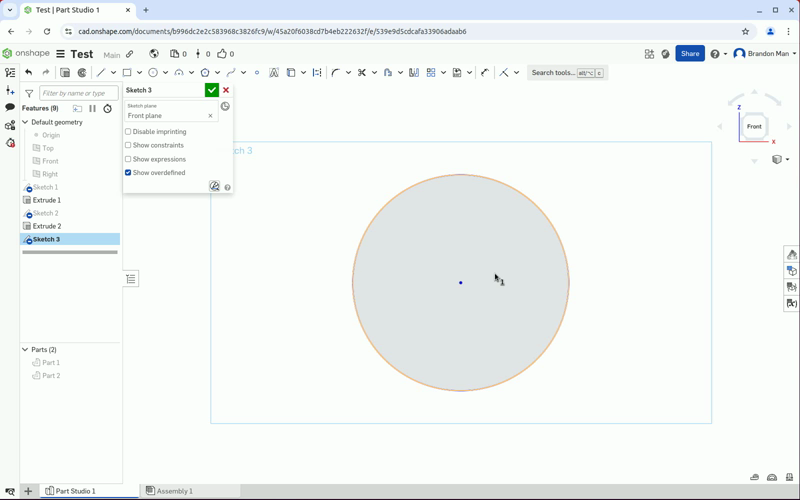
mouse_move(73, 352)
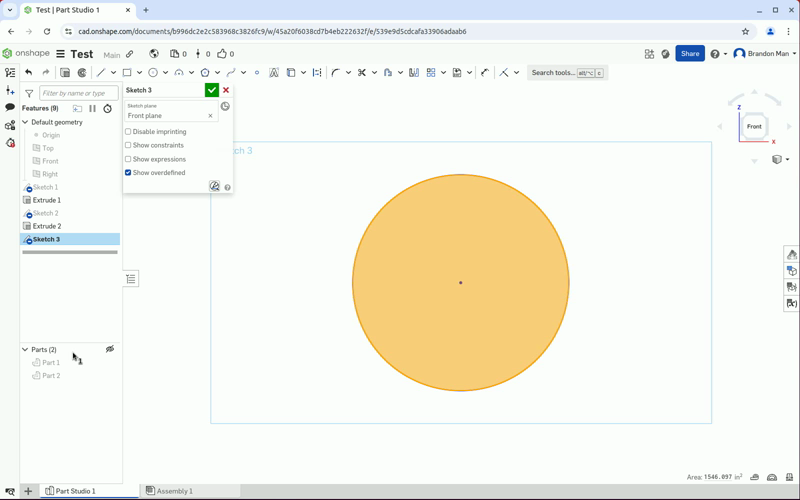
key(shift+y)
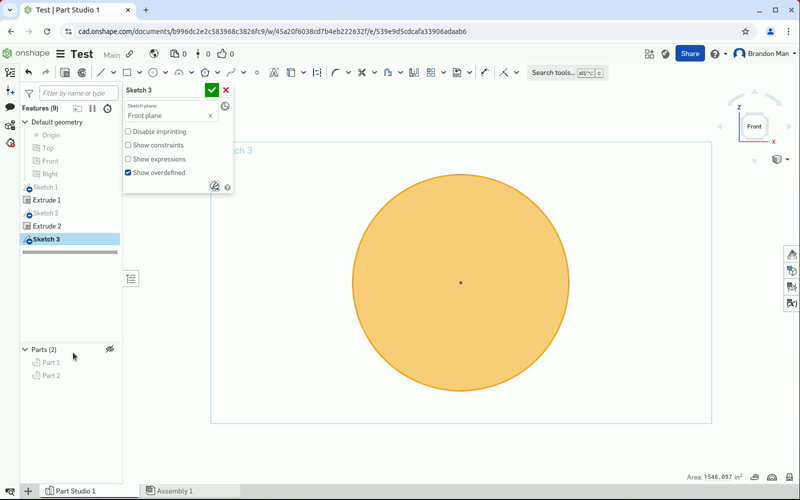
key(shift+e)
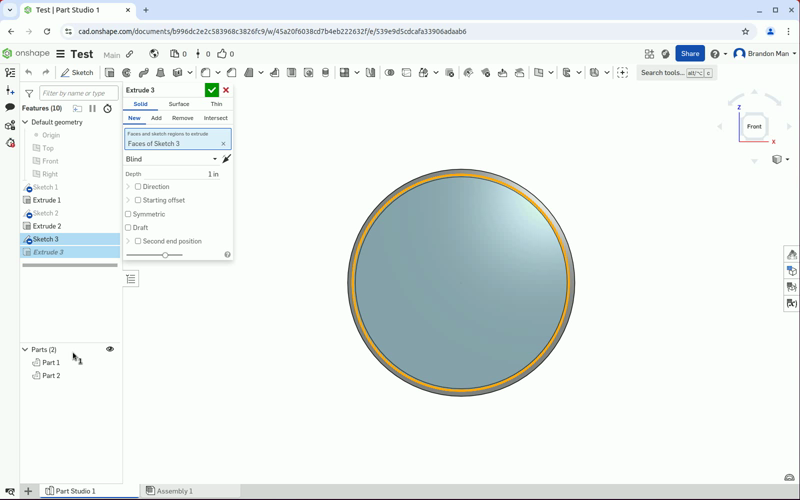
mouse_move(143, 106)
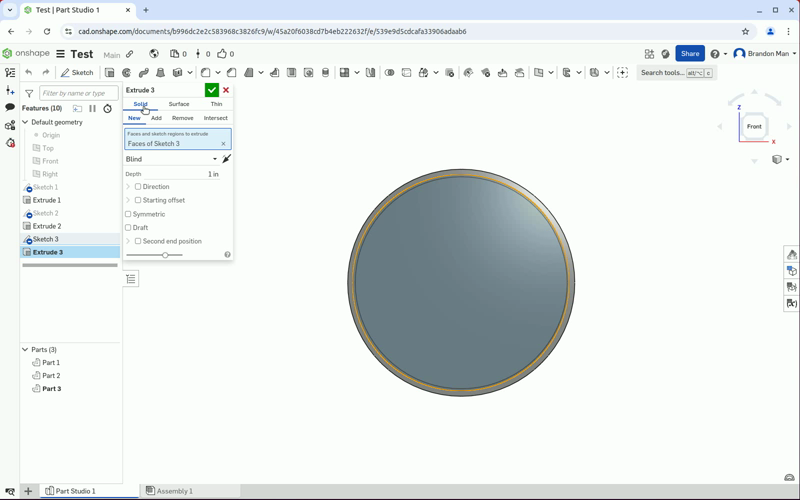
click(143, 106)
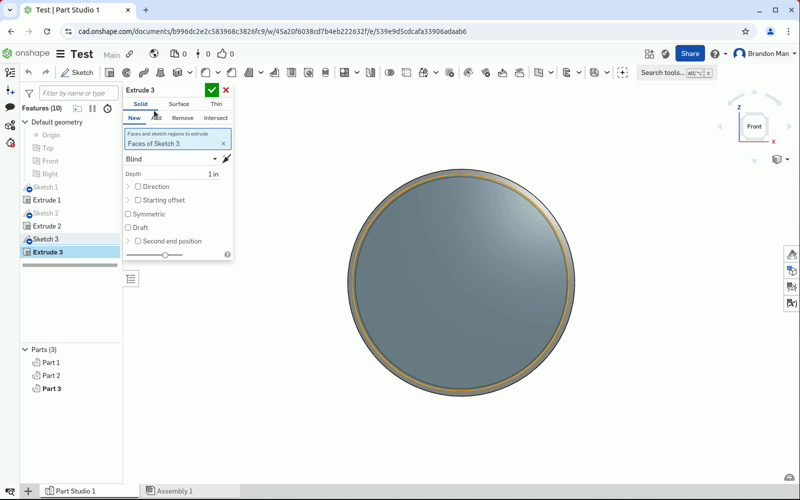
mouse_move(186, 120)
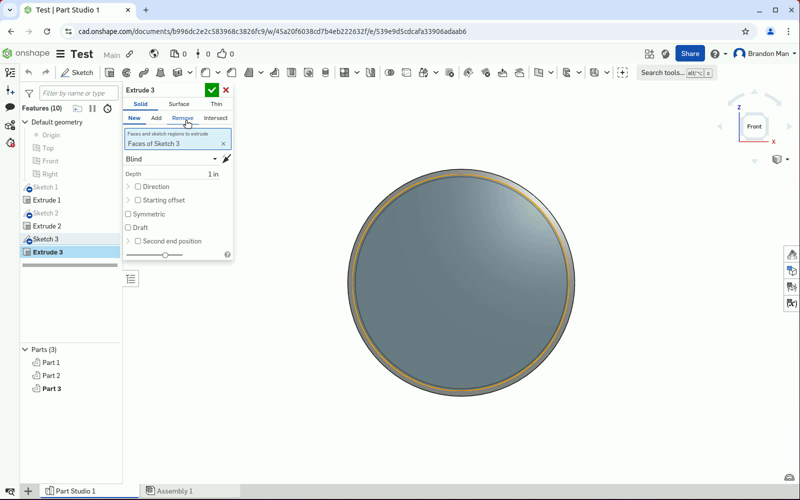
click(186, 120)
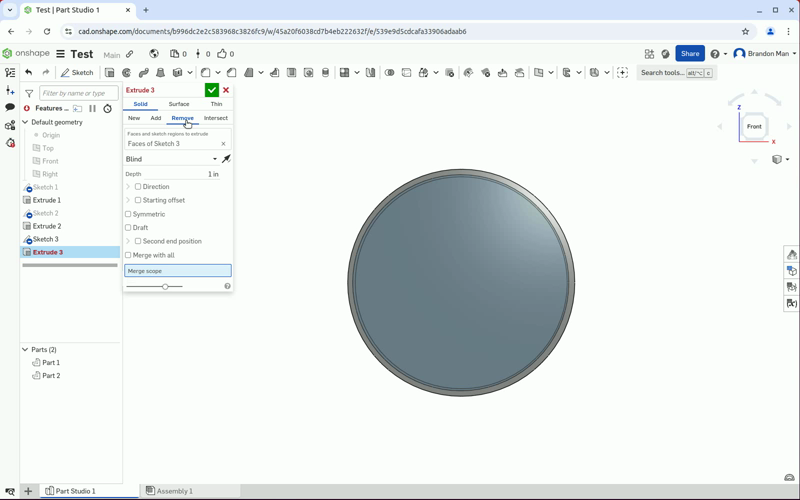
key(tab, 4)
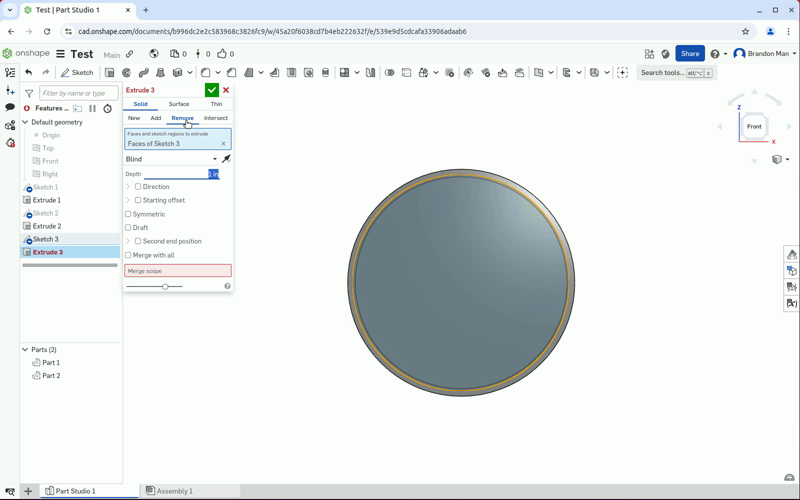
text(-14.443)
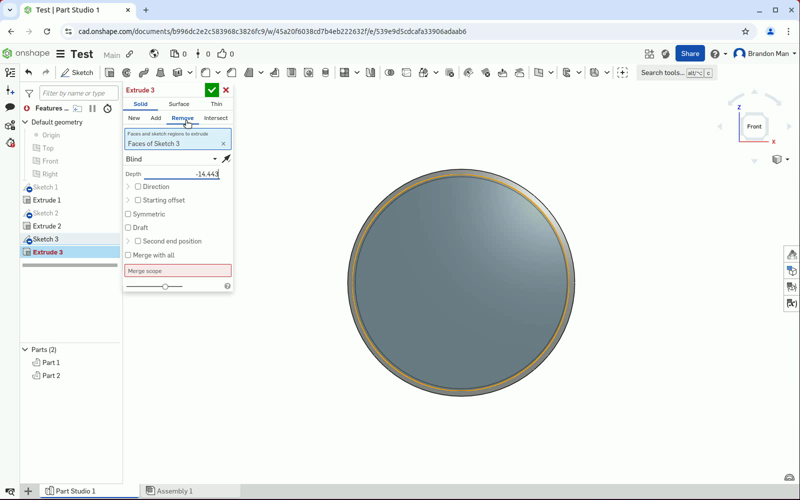
key(tab, 6)
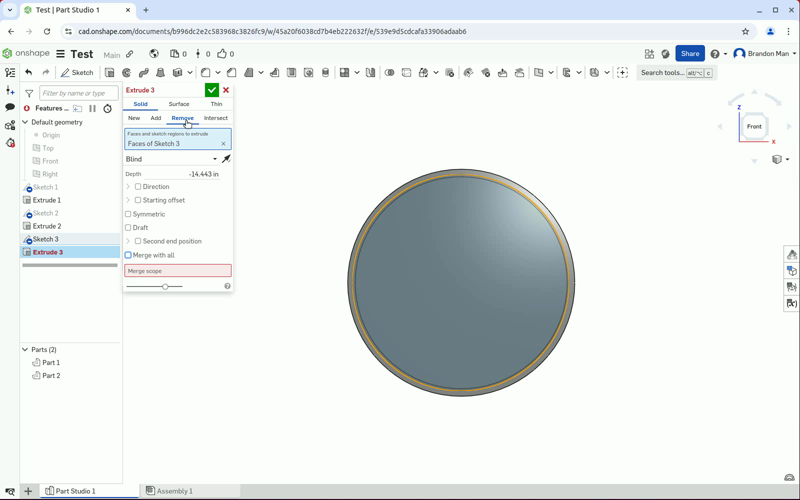
key(space)
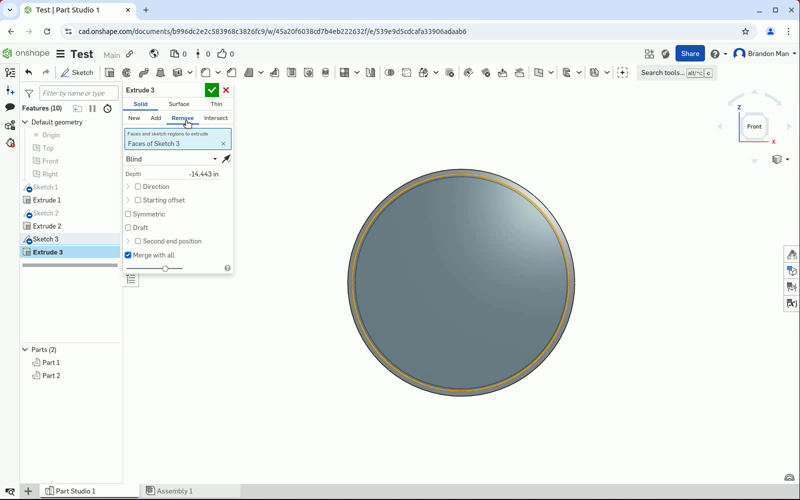
key(enter)
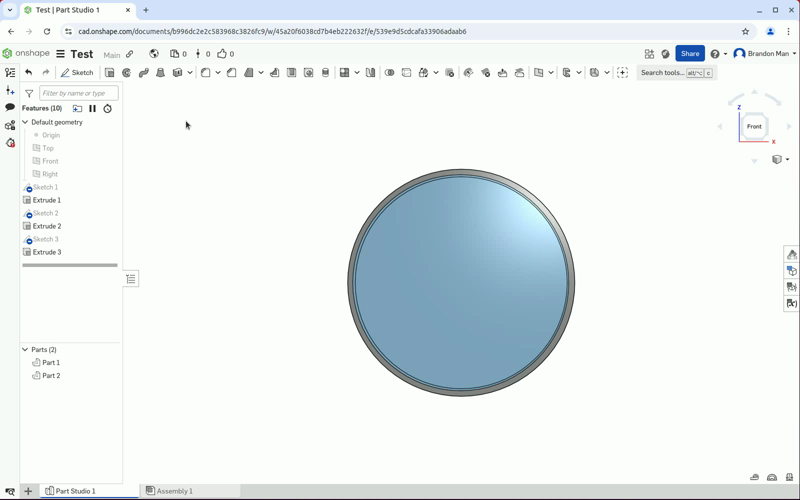
key(shift+h)
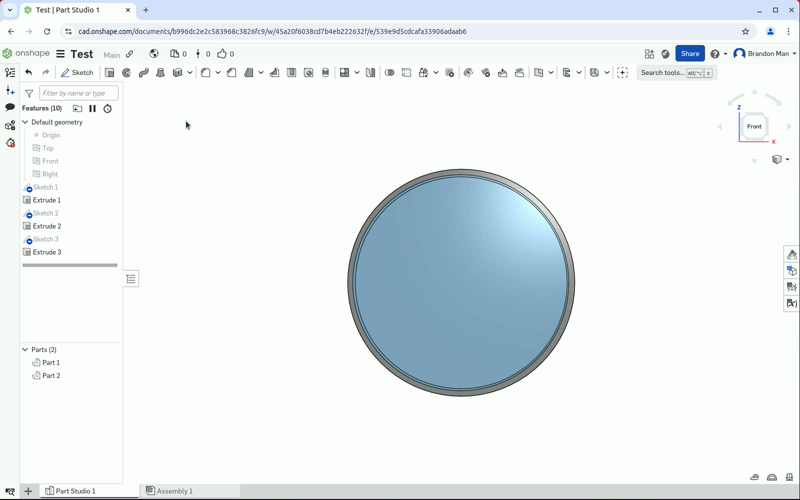
key(shift+h)
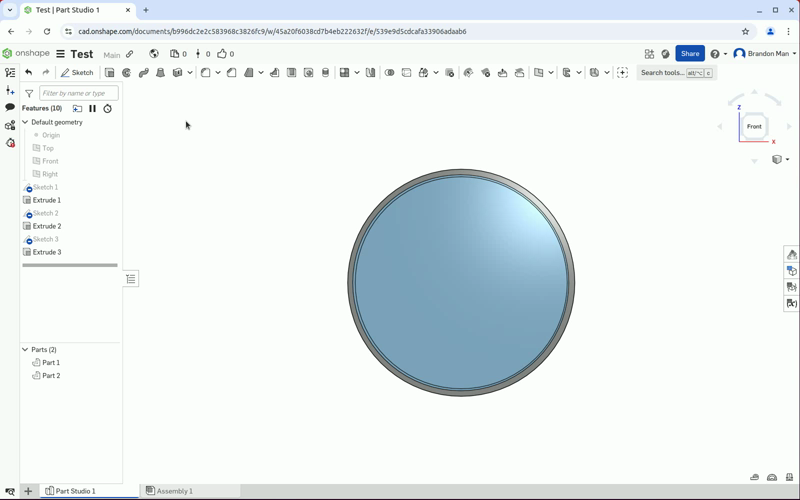
key(shift+7)
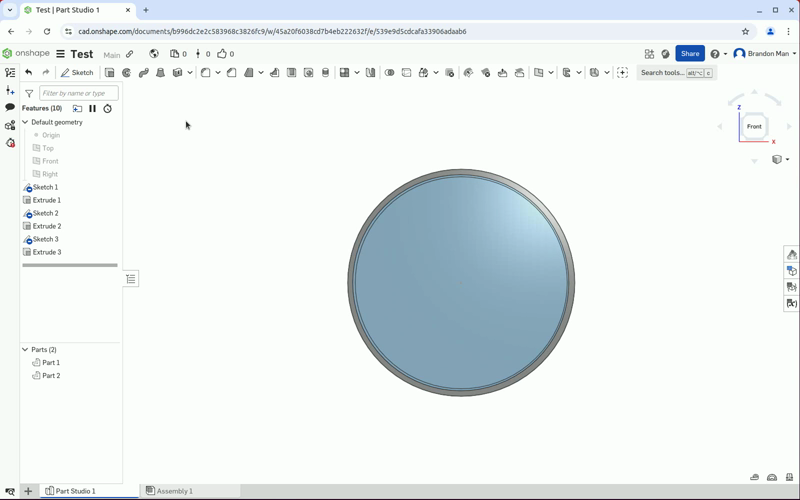
key(left, 2)
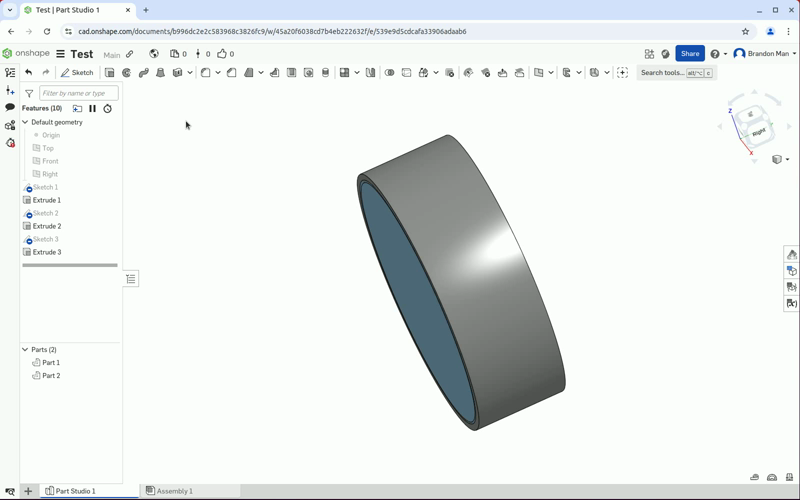
key(down, 2)
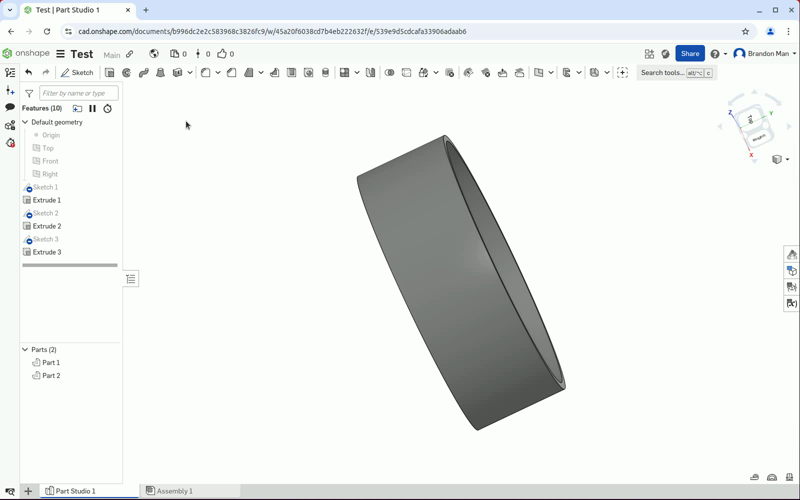
key(up, 2)
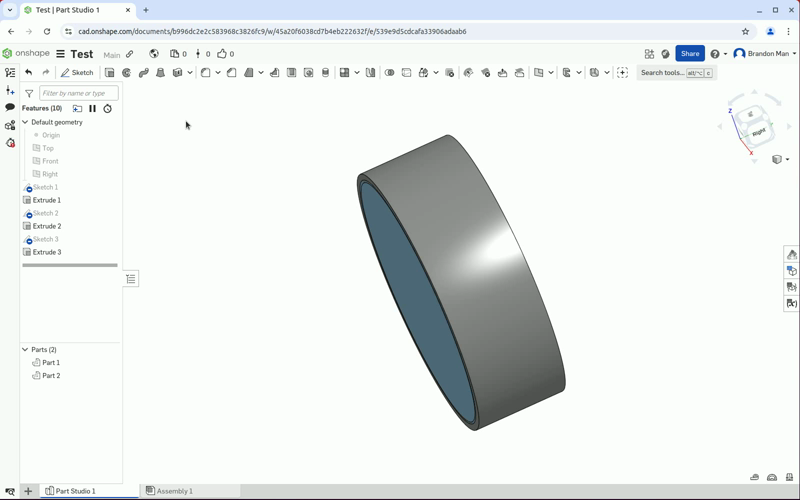
key(right, 2)
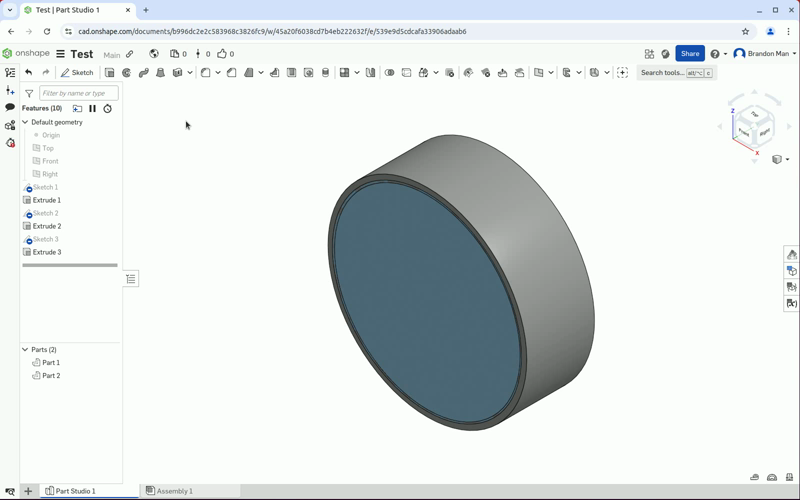
mouse_move(73, 189)
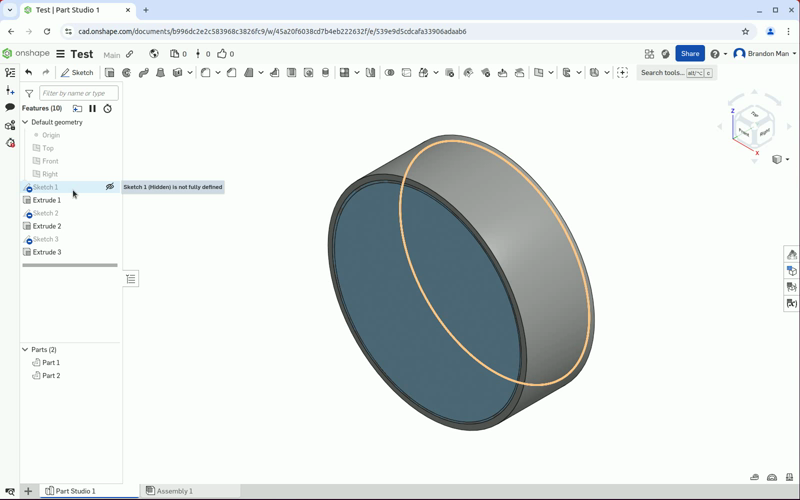
click(73, 189)